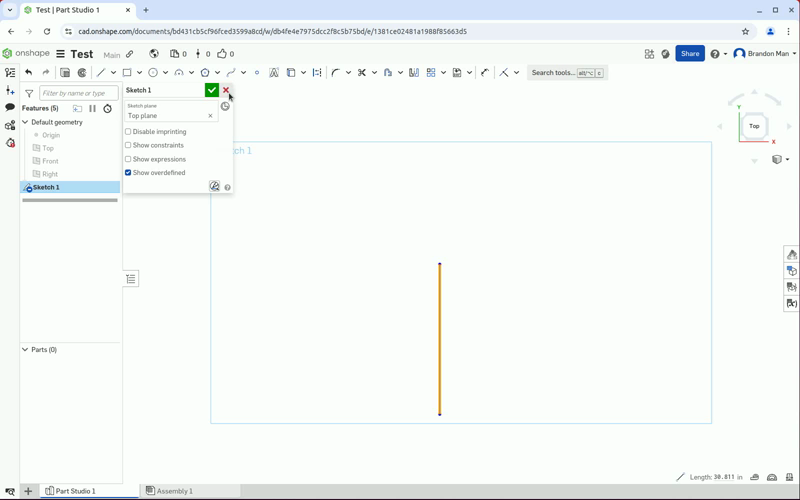
key(shift+h)
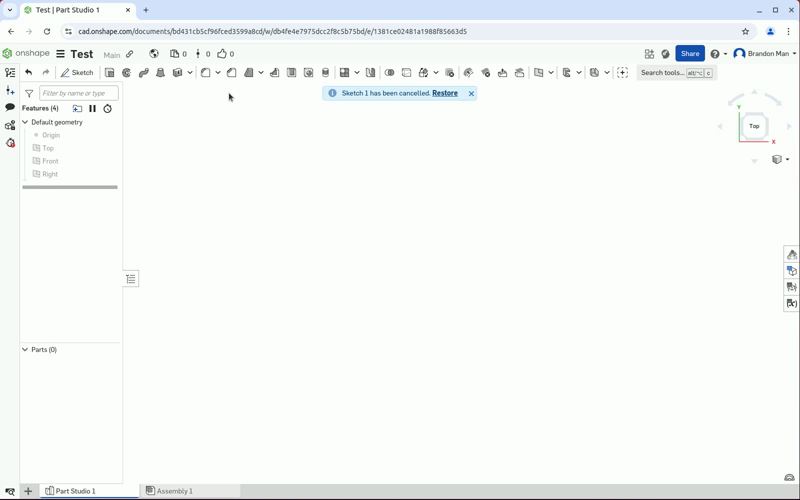
mouse_move(73, 352)
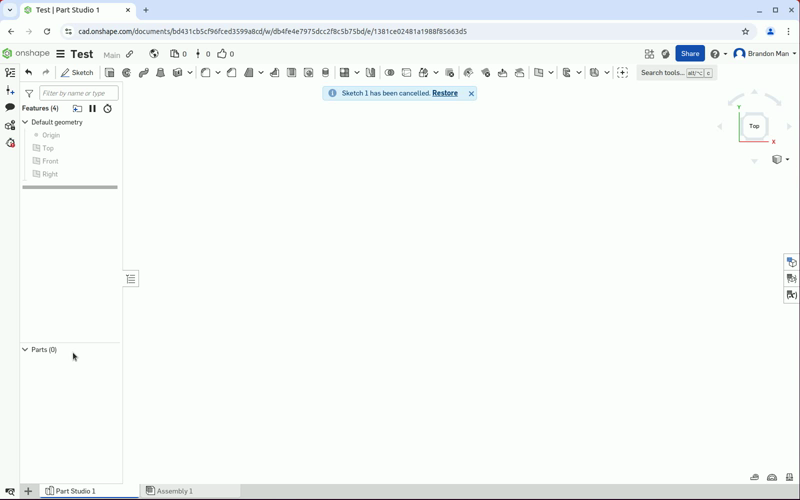
key(y)
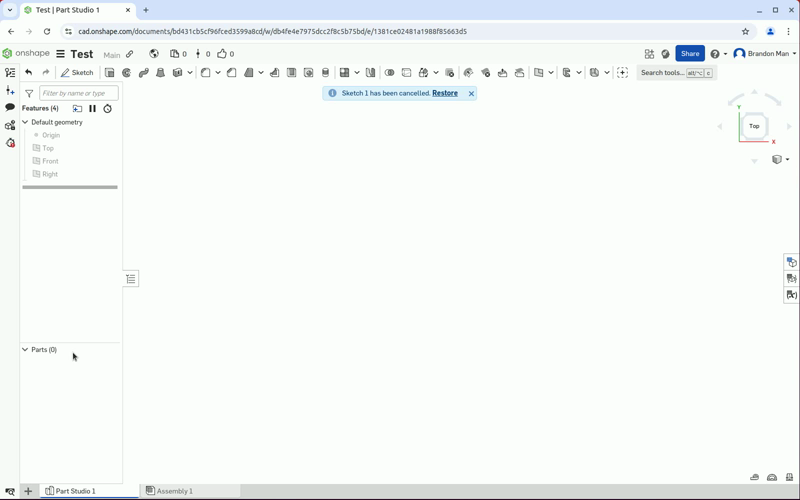
key(shift+p)
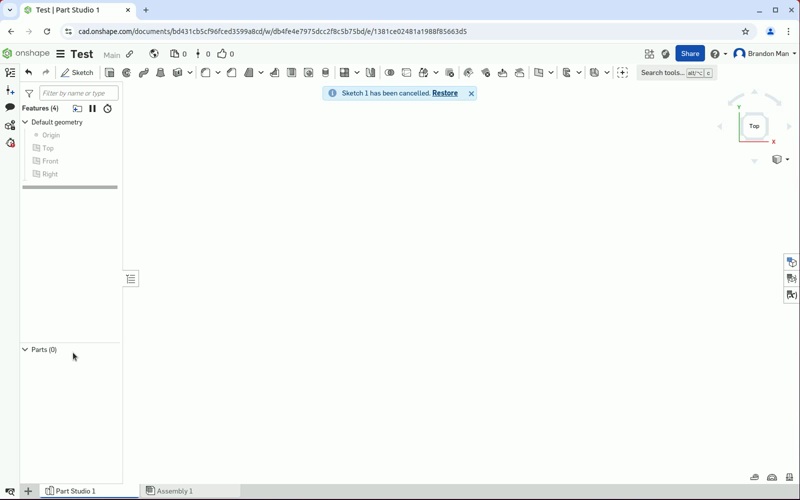
key(space)
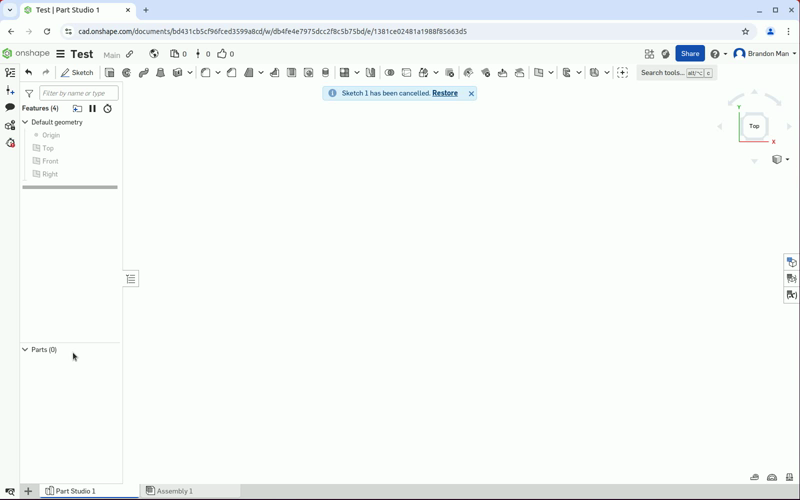
key_down(shift)
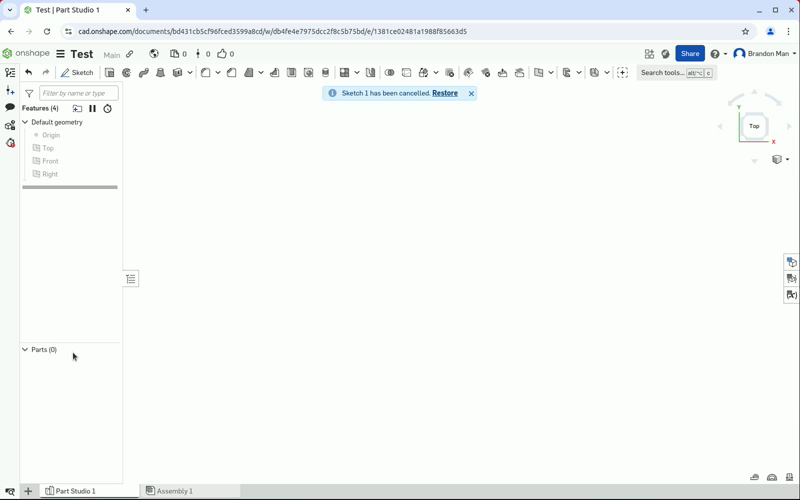
key(up)
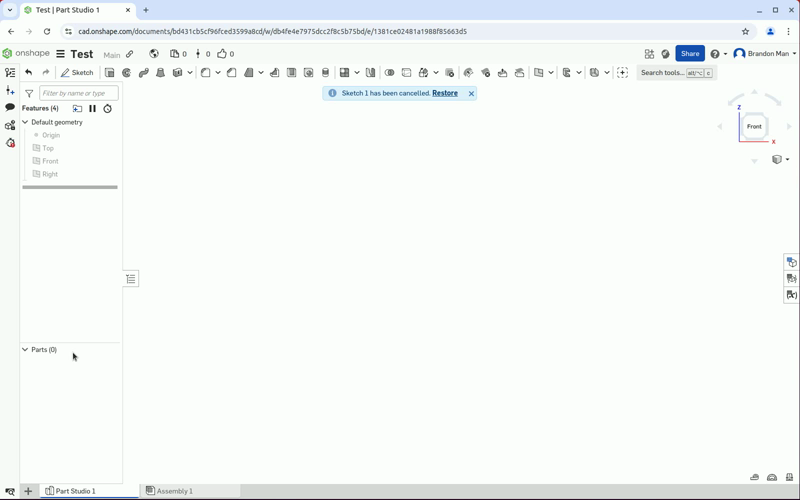
key_up(shift)
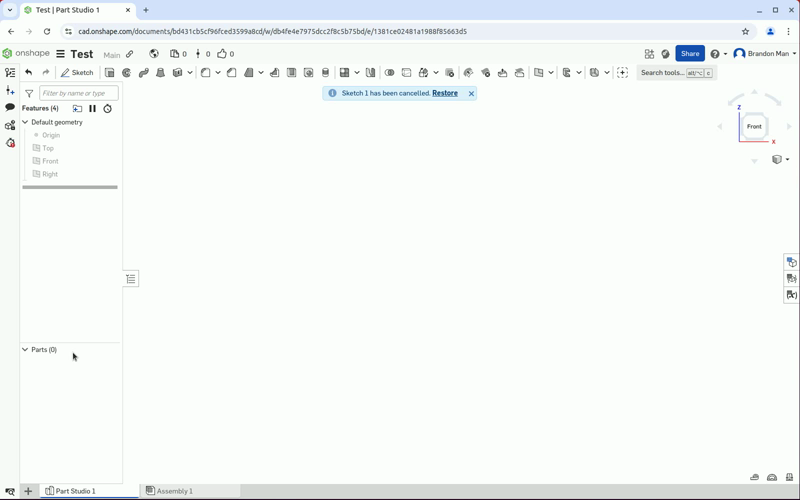
mouse_move(73, 352)
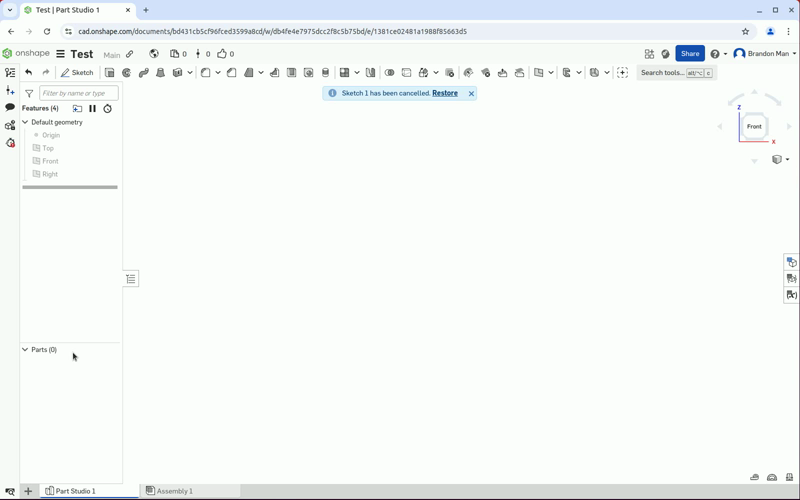
key(shift+y)
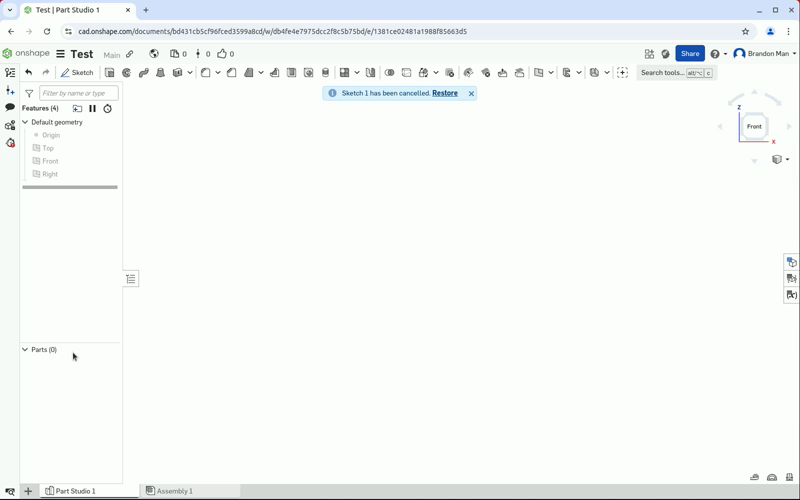
key(shift+s)
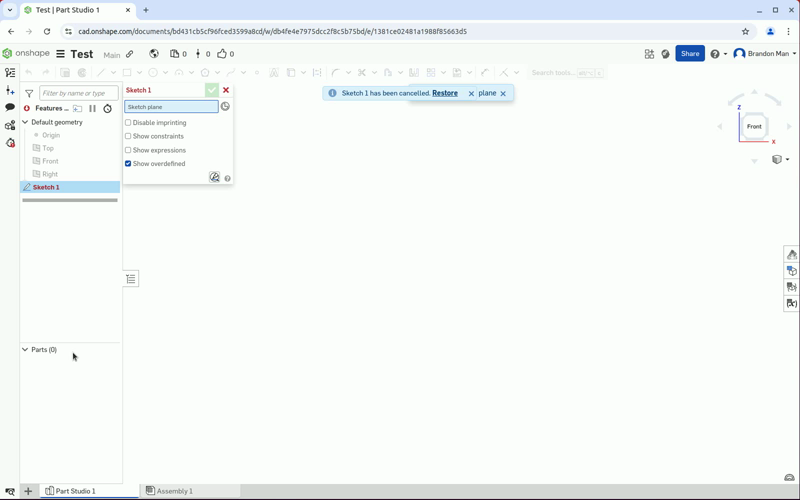
mouse_move(73, 163)
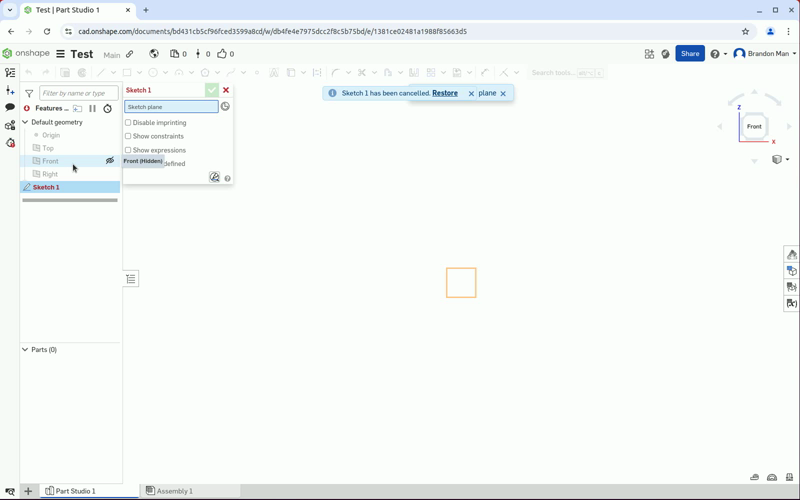
click(73, 163)
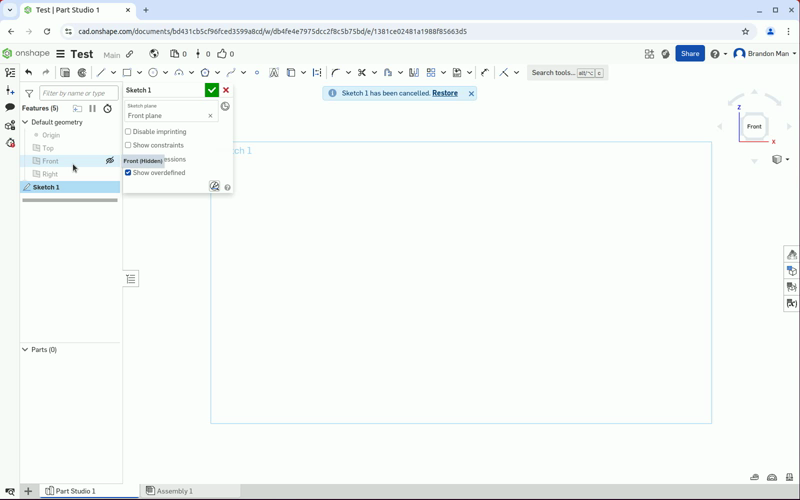
mouse_move(73, 352)
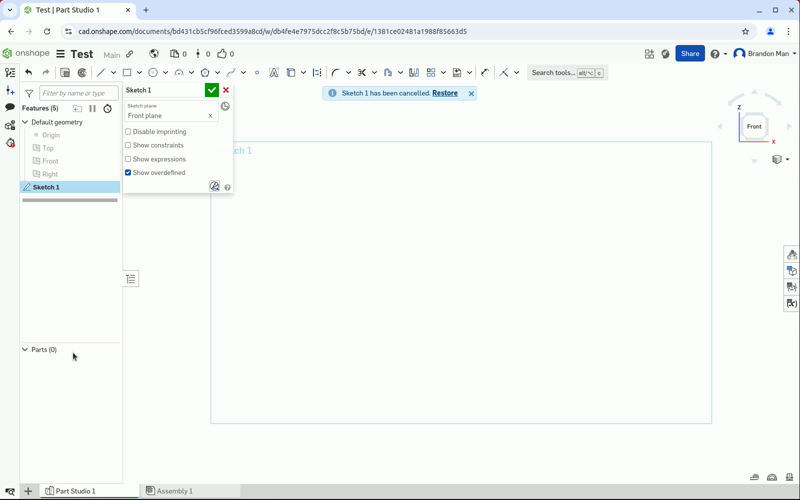
key(y)
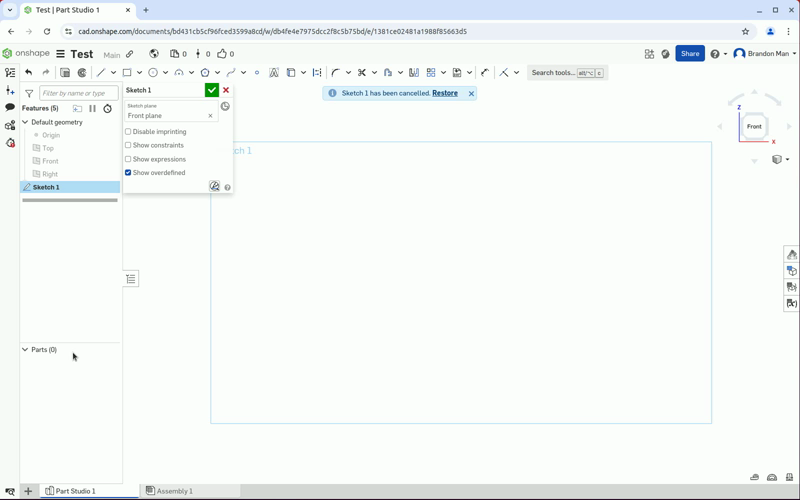
key(c)
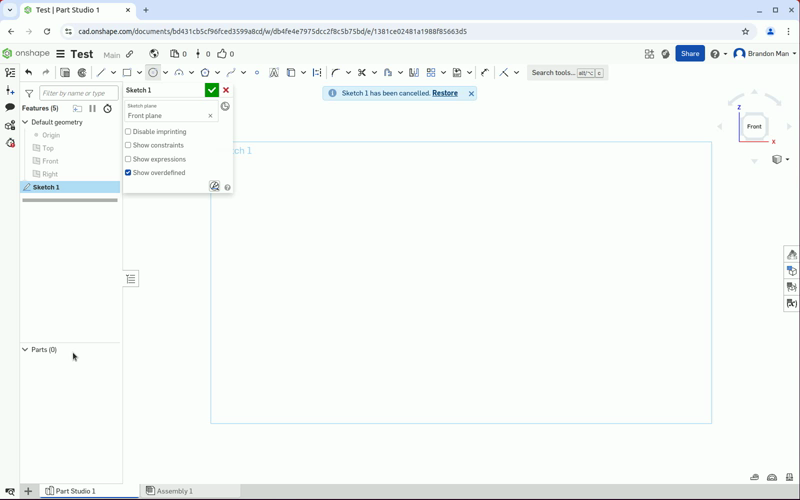
key_down(shift)
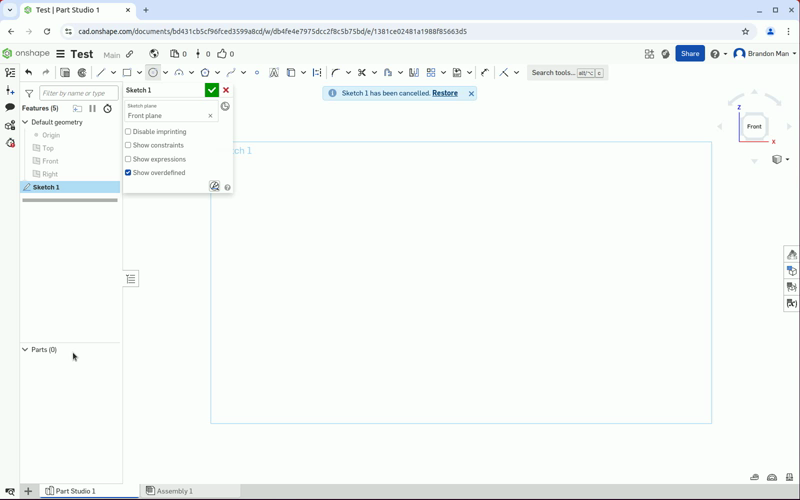
mouse_move(461, 282)
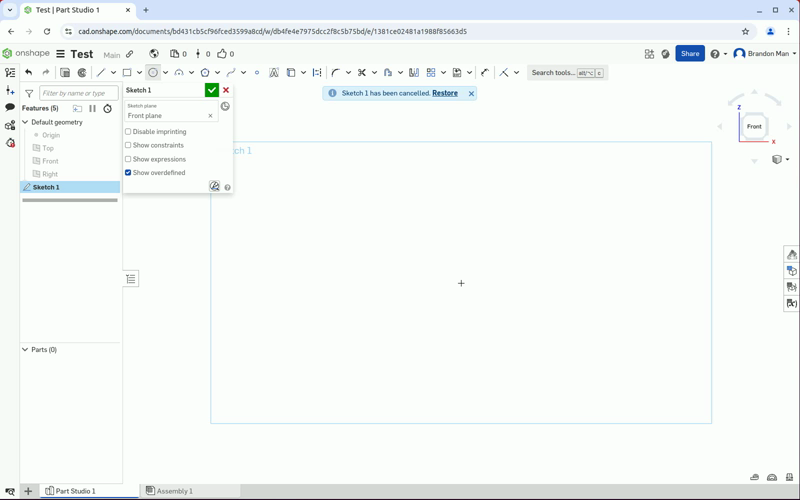
click(461, 282)
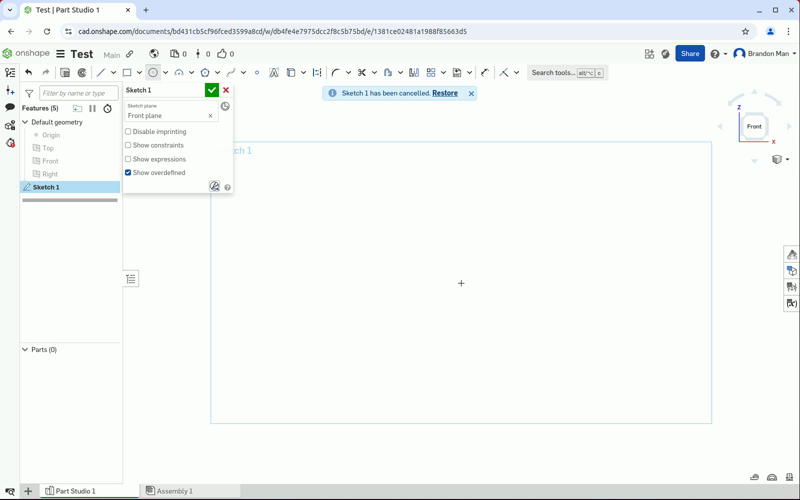
key_up(shift)
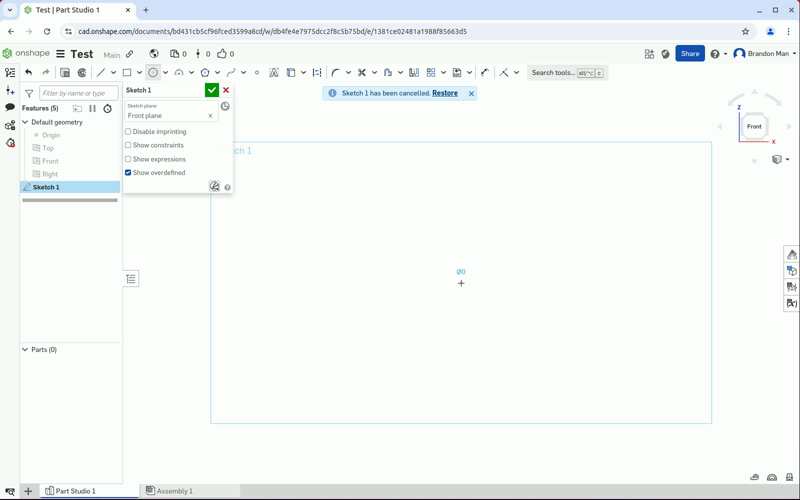
mouse_move(574, 282)
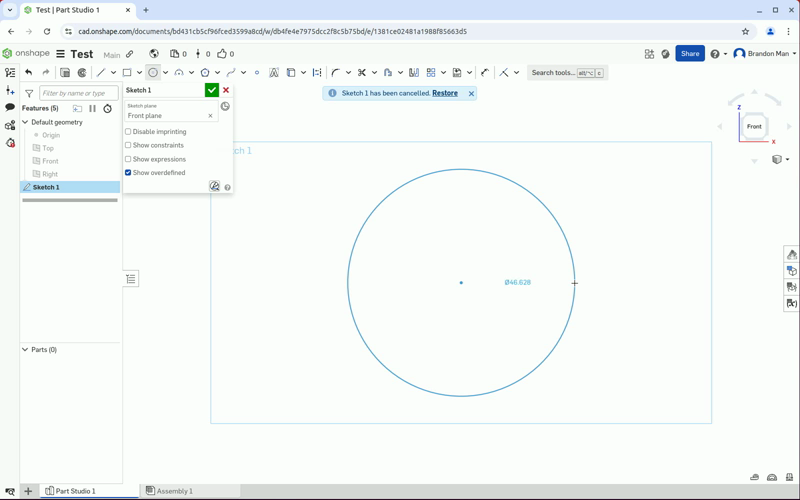
click(574, 282)
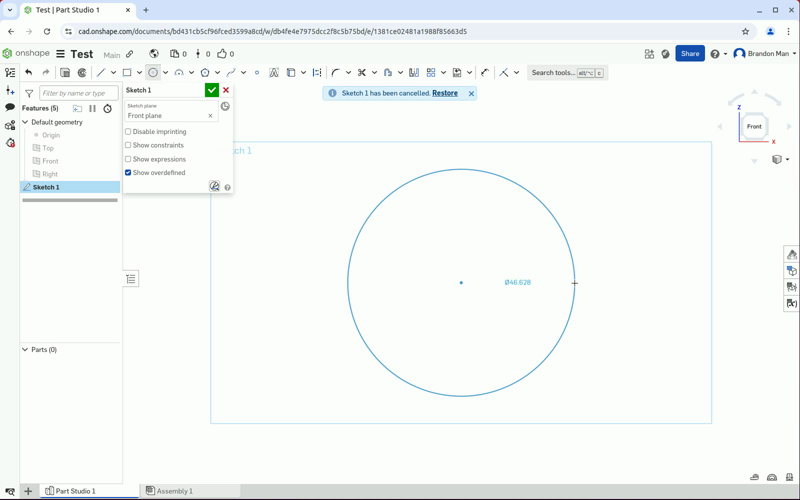
key(esc)
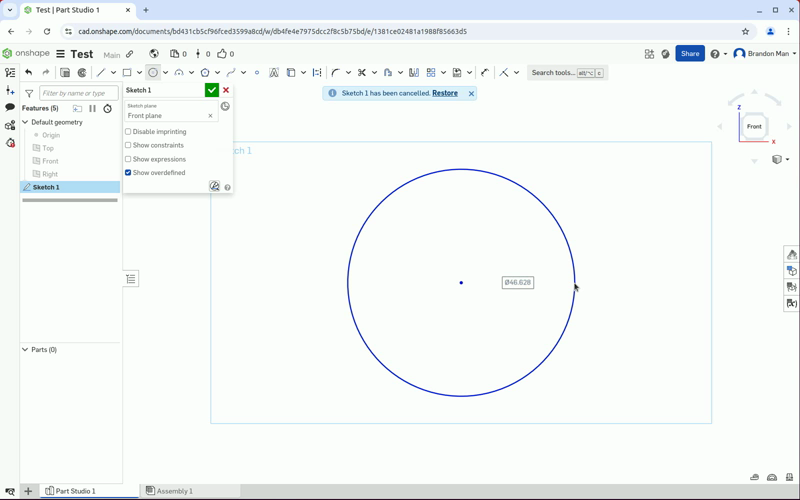
key(l)
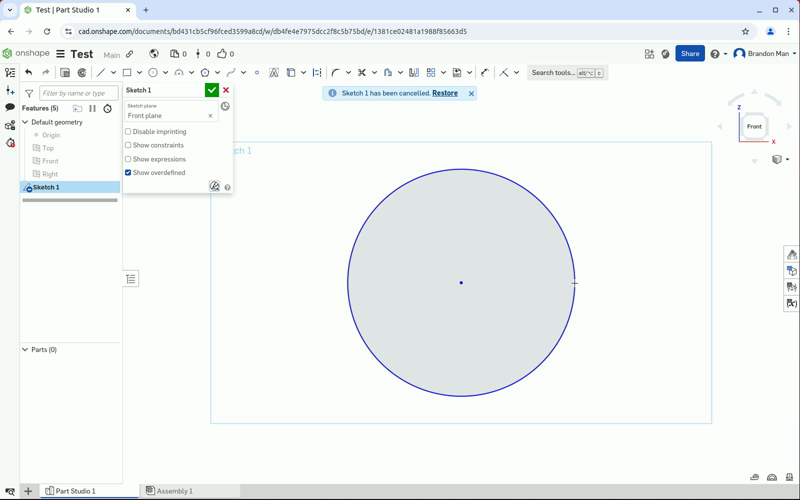
key_down(shift)
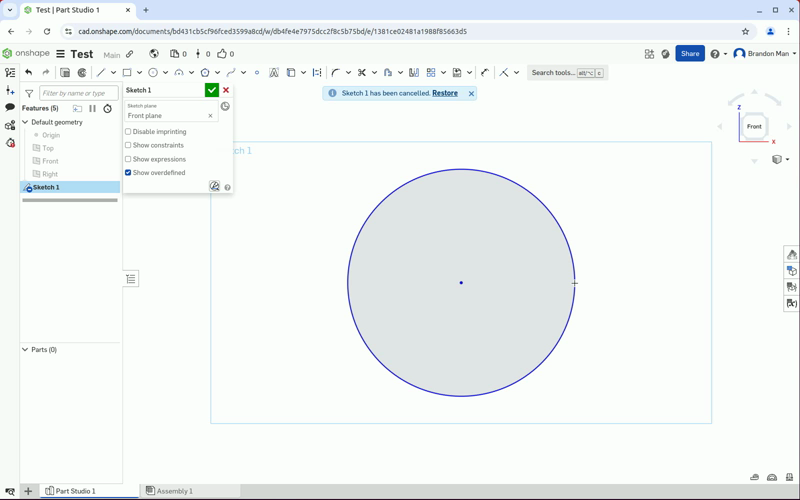
mouse_move(386, 301)
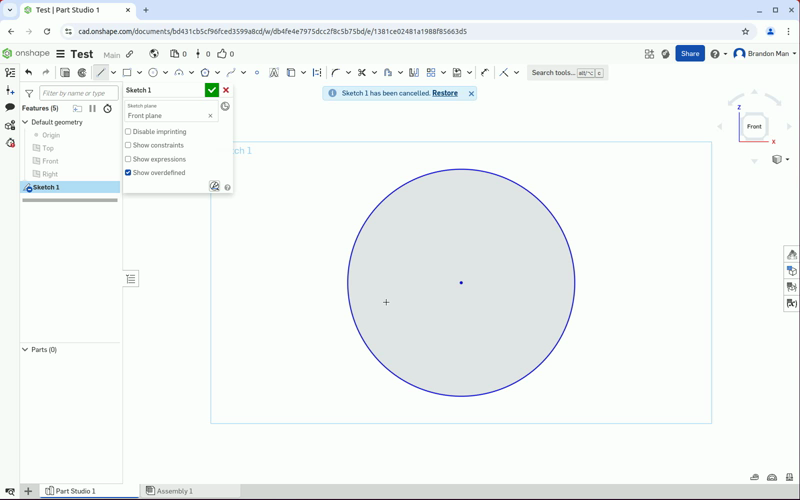
click(386, 301)
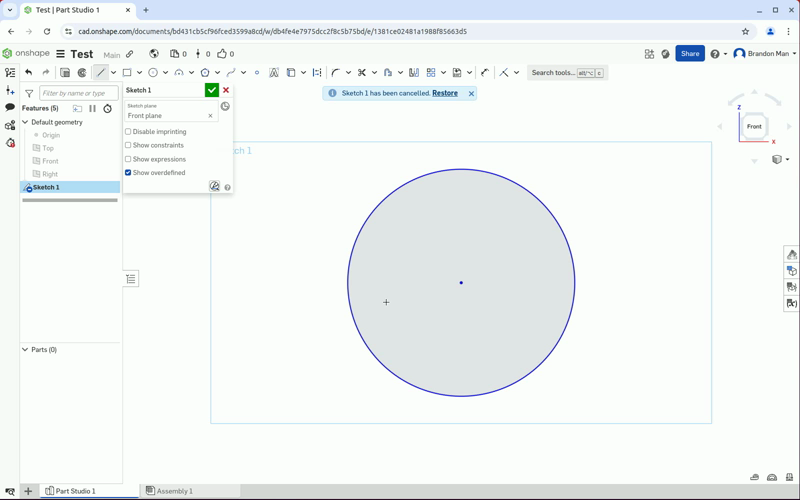
key_up(shift)
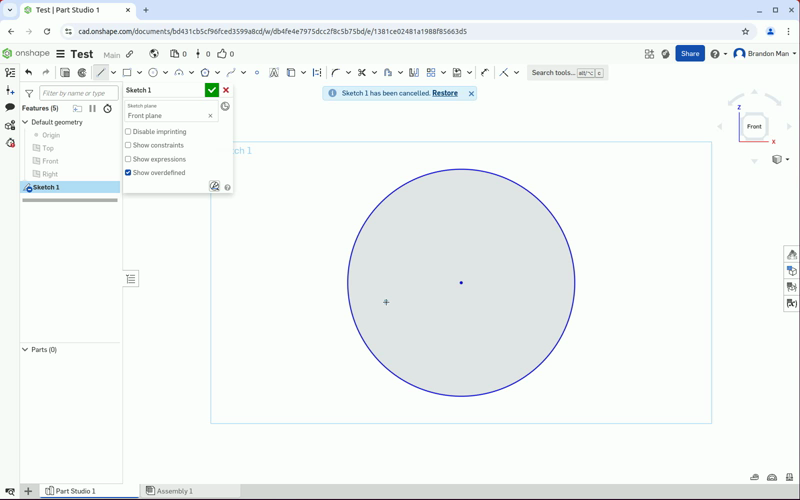
key_down(shift)
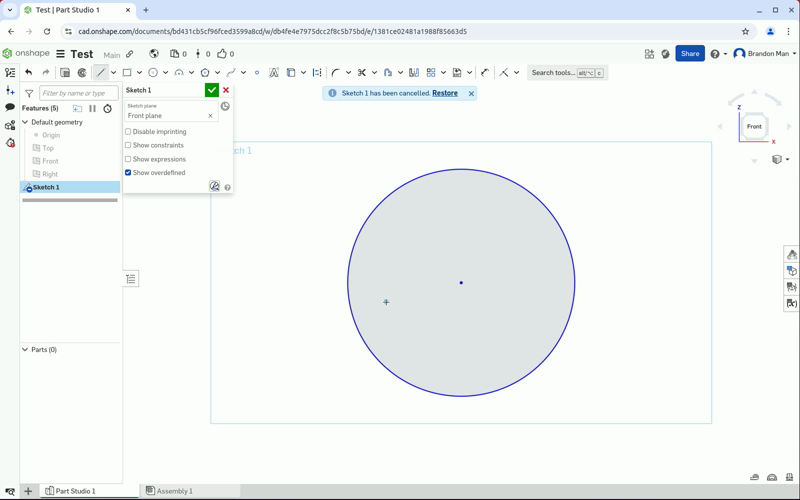
mouse_move(416, 301)
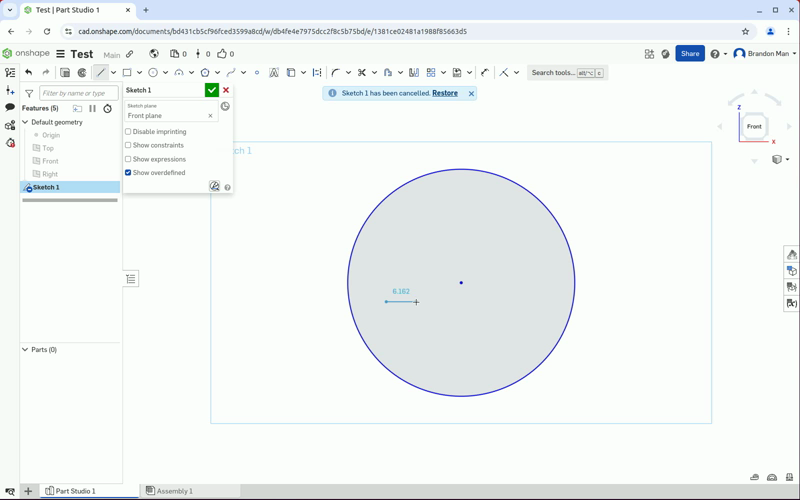
mouse_move(407, 301)
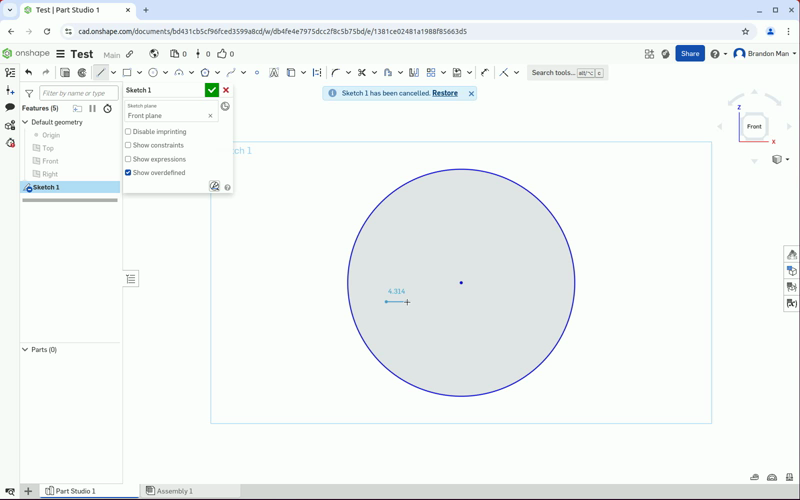
click(407, 301)
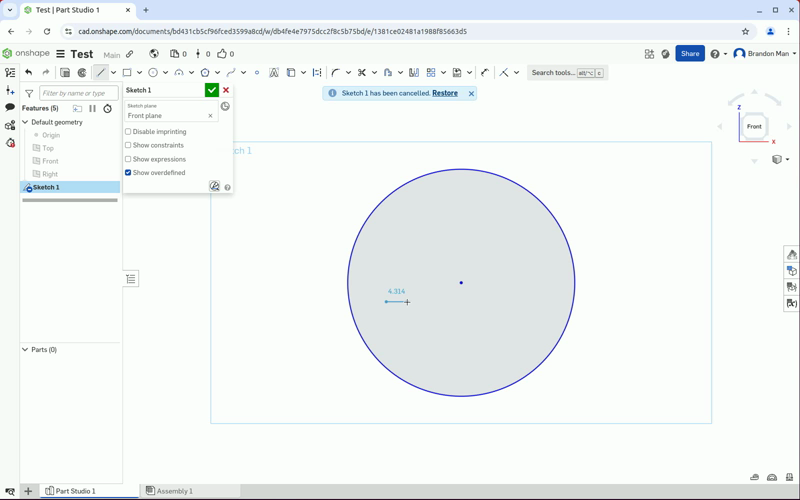
key_up(shift)
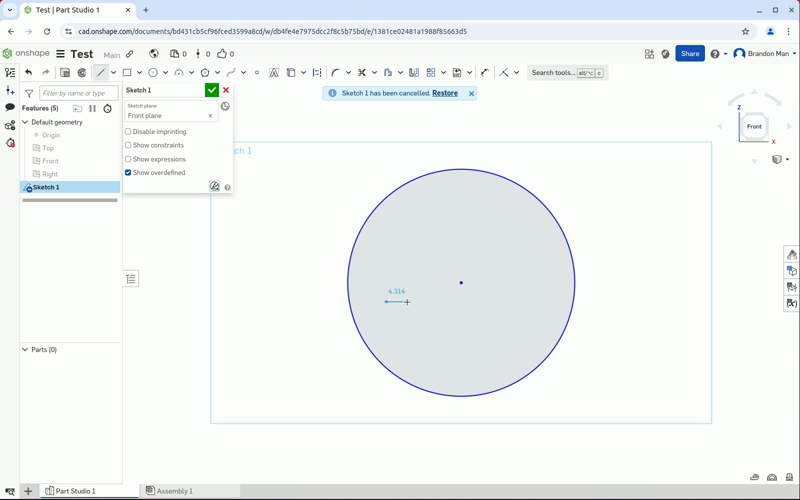
key(esc)
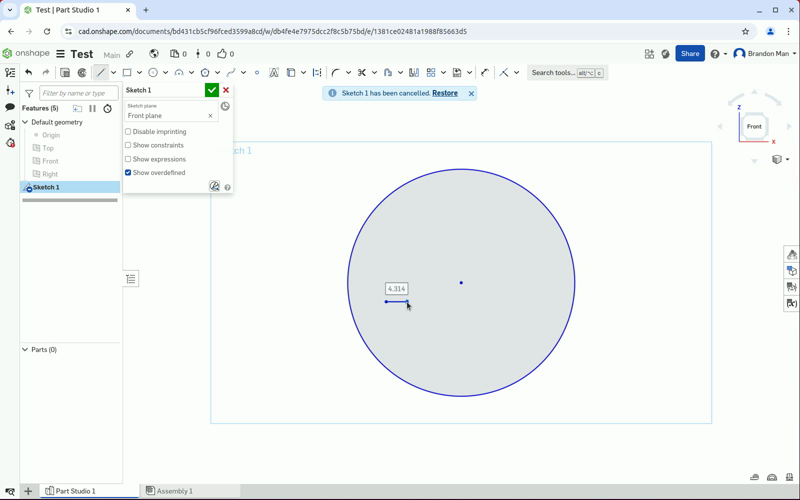
key(a)
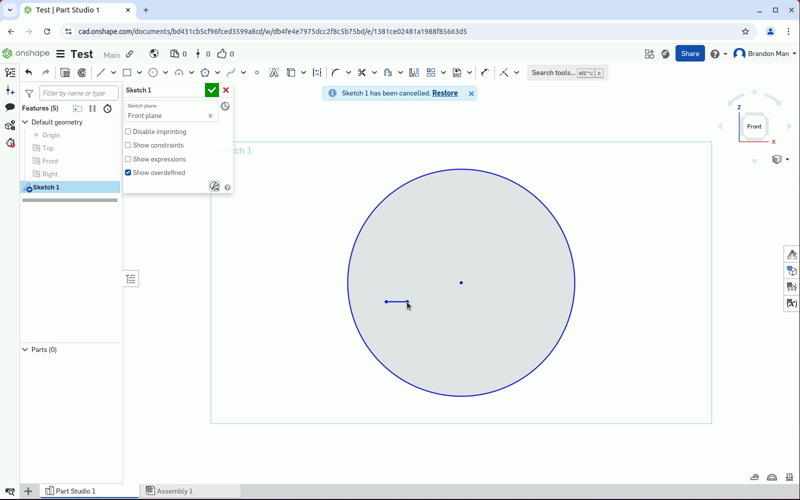
mouse_move(407, 301)
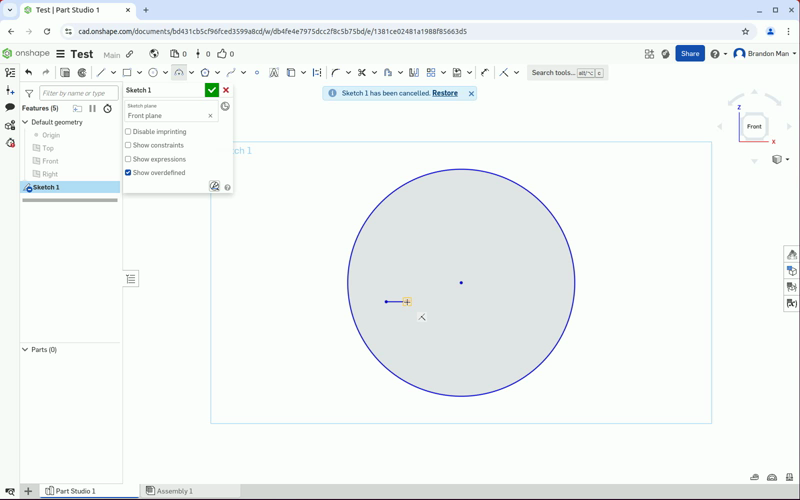
click(407, 301)
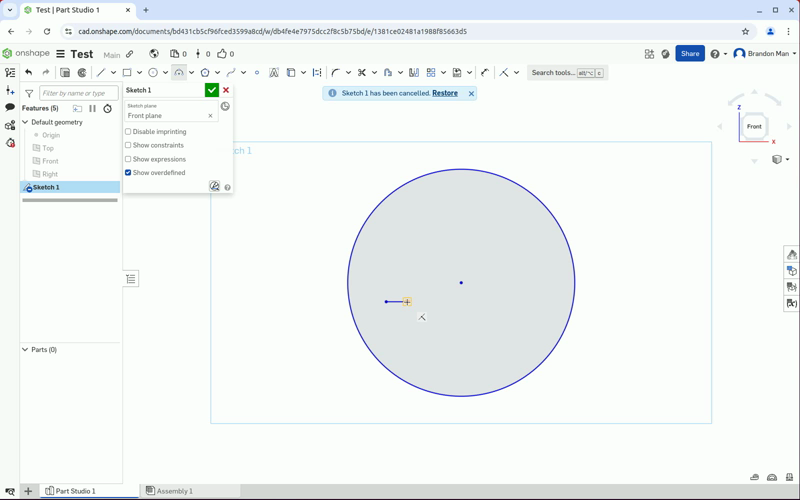
key_down(shift)
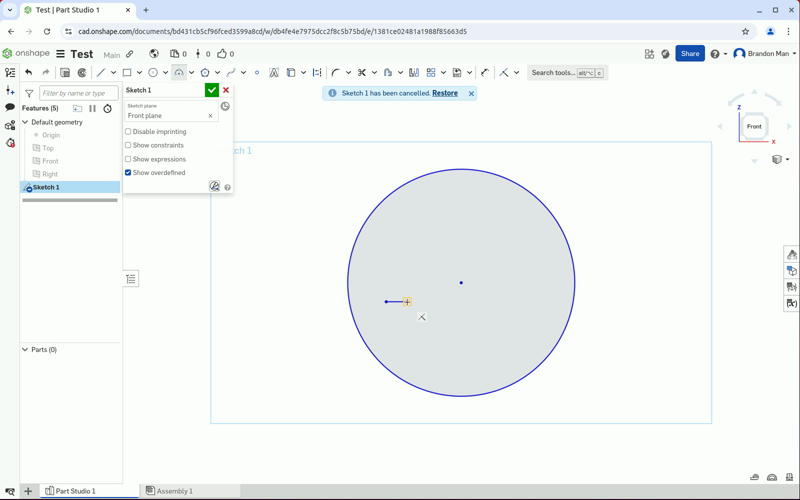
mouse_move(513, 301)
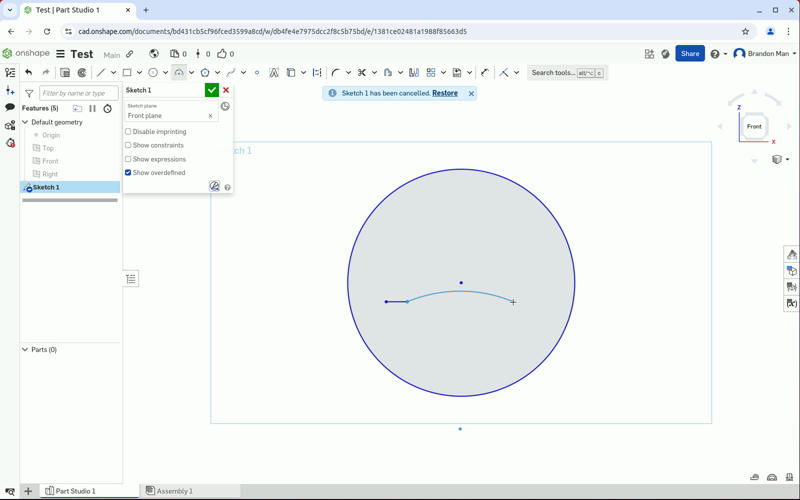
click(513, 301)
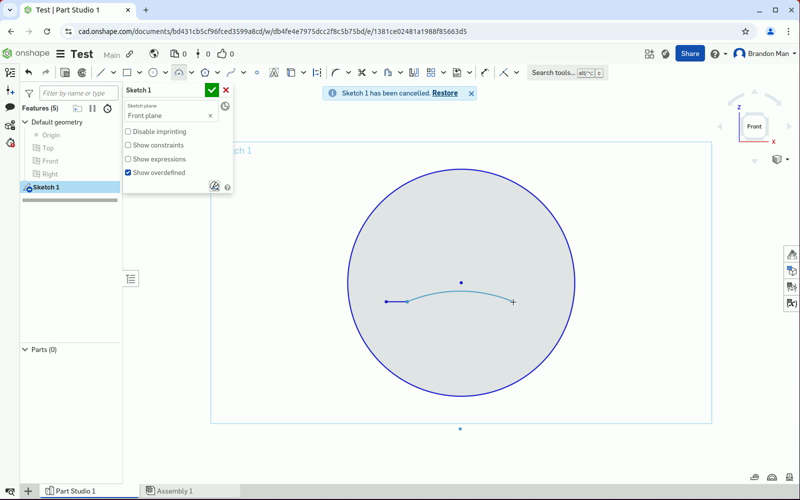
mouse_move(460, 339)
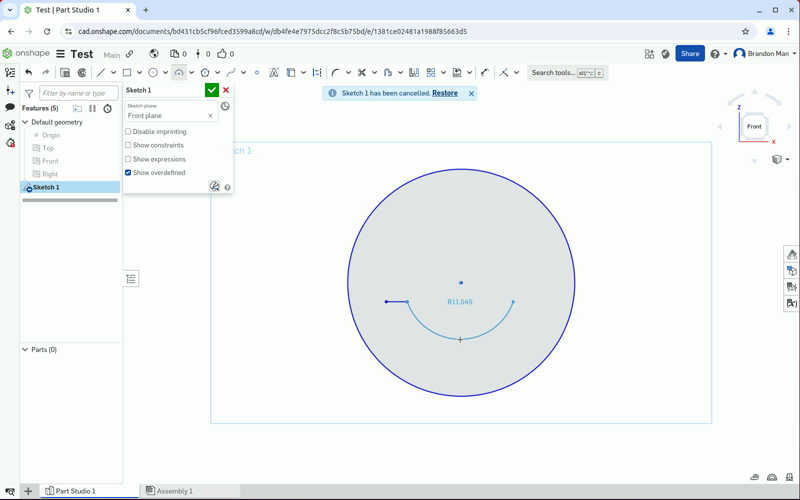
click(460, 339)
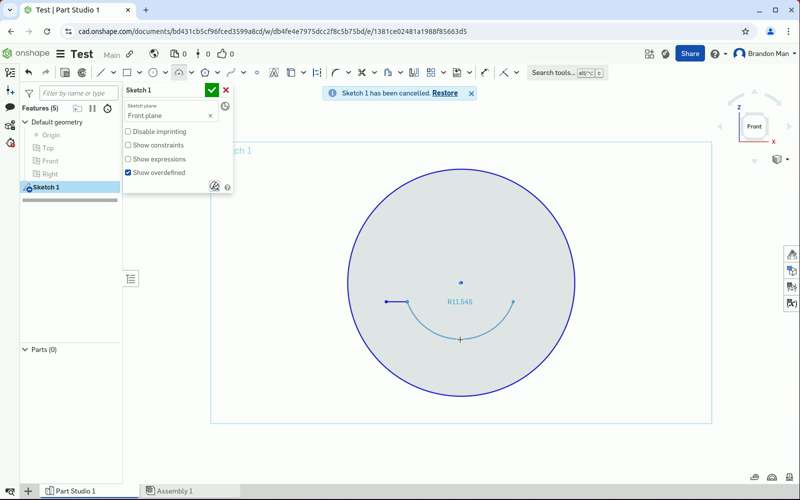
key_up(shift)
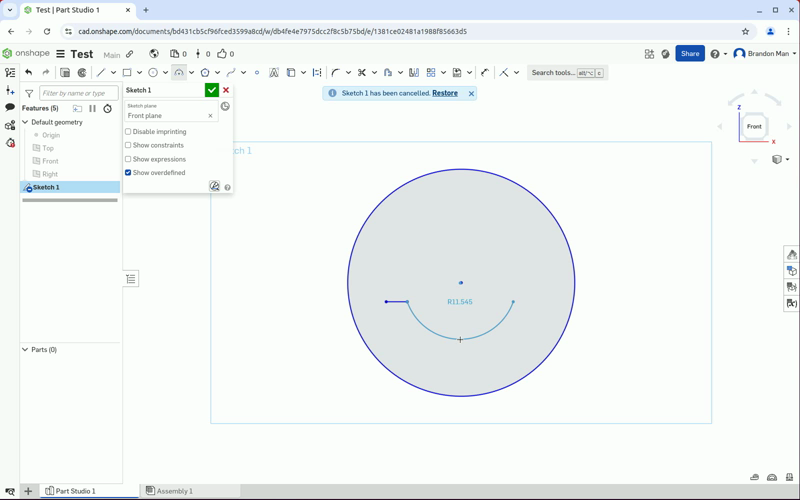
key(esc)
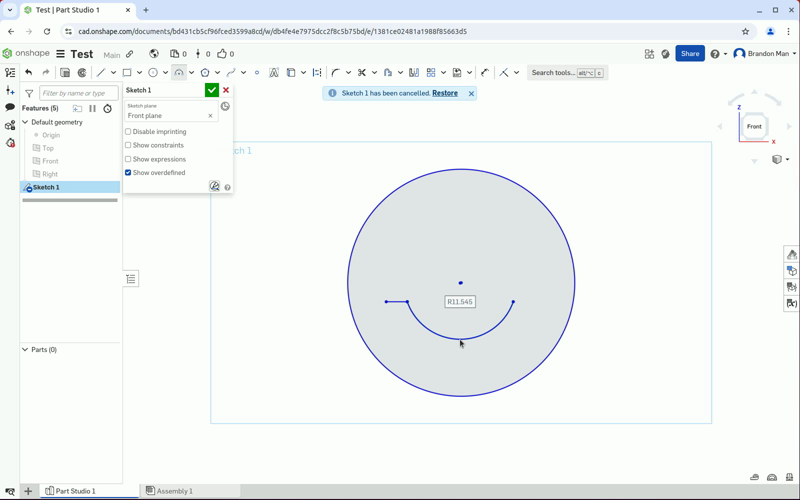
key(l)
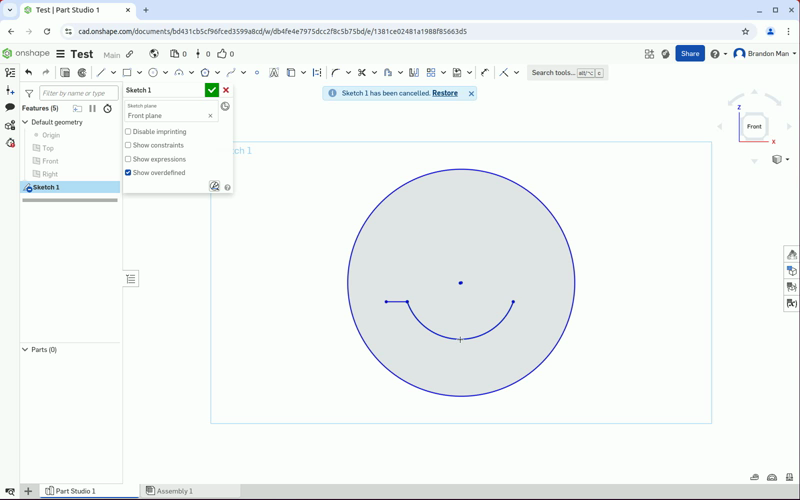
mouse_move(513, 301)
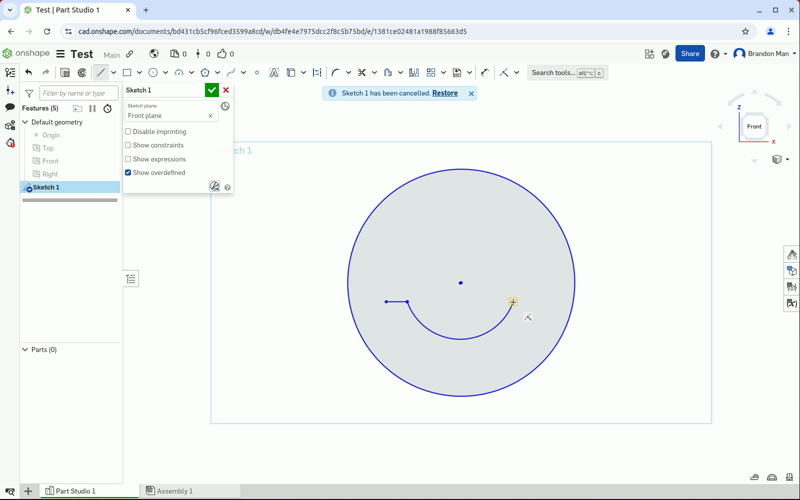
click(513, 301)
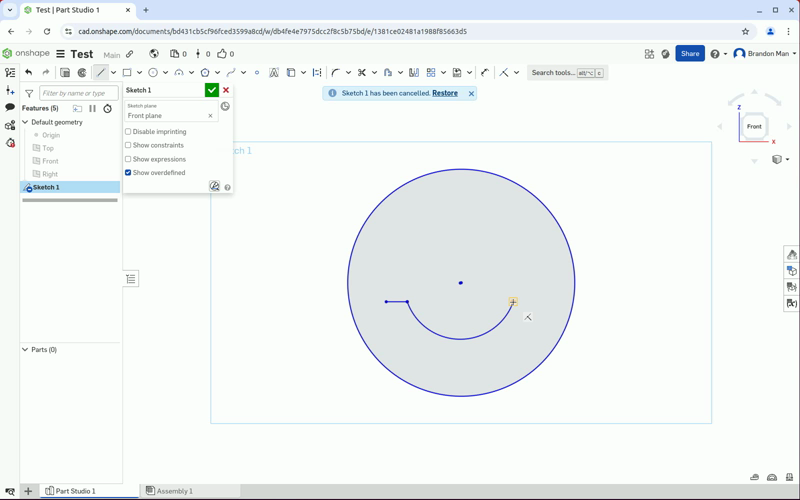
key_down(shift)
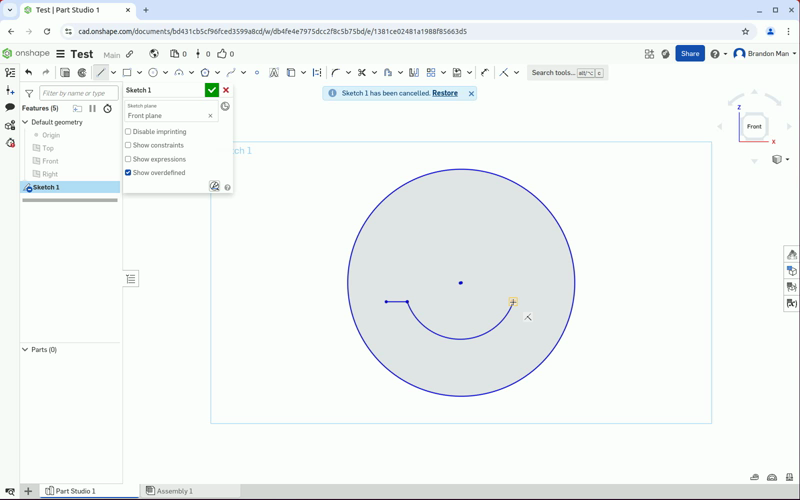
mouse_move(543, 301)
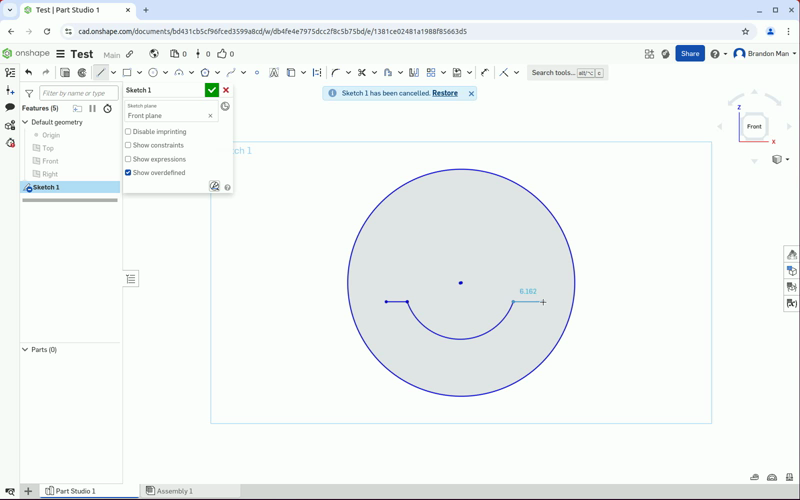
mouse_move(534, 301)
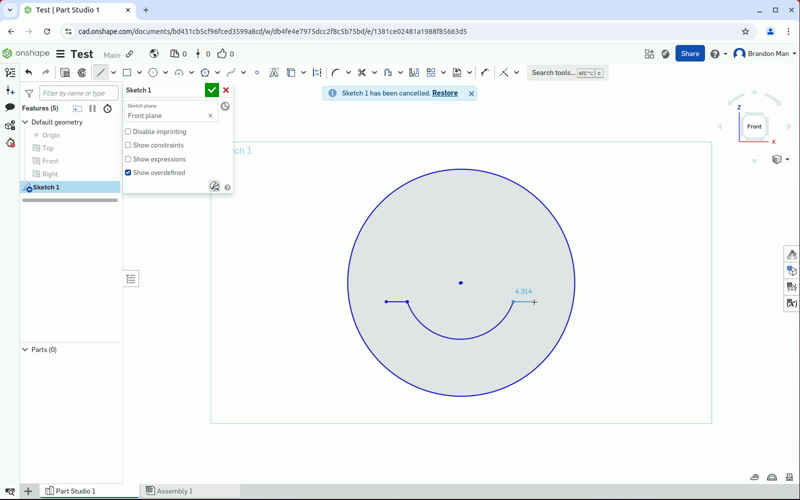
click(534, 301)
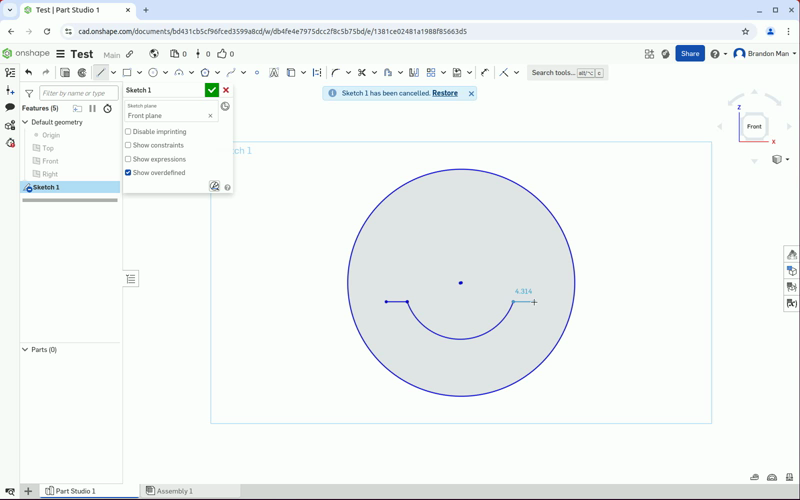
key_up(shift)
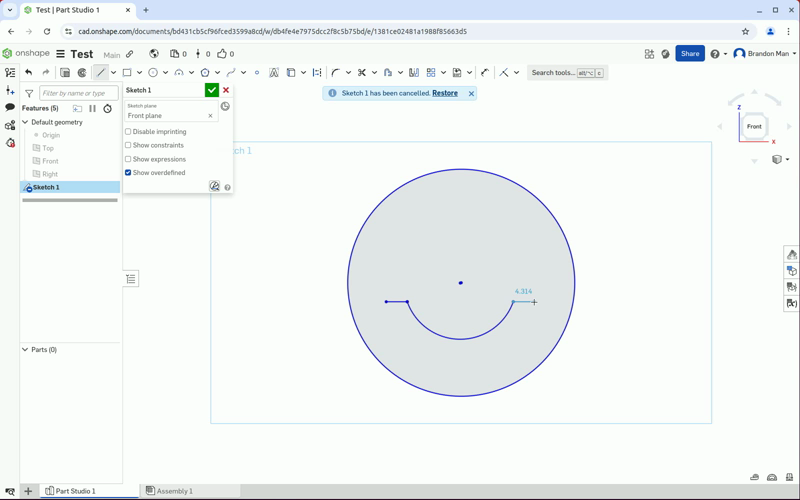
key_down(shift)
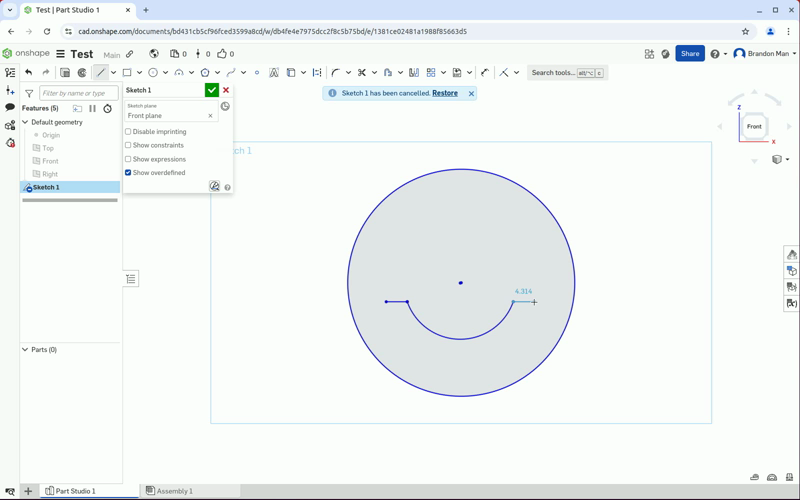
mouse_move(564, 301)
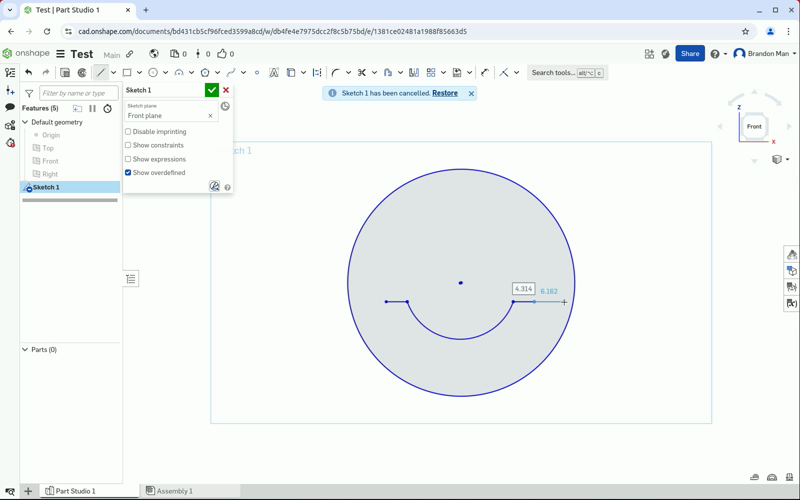
mouse_move(534, 264)
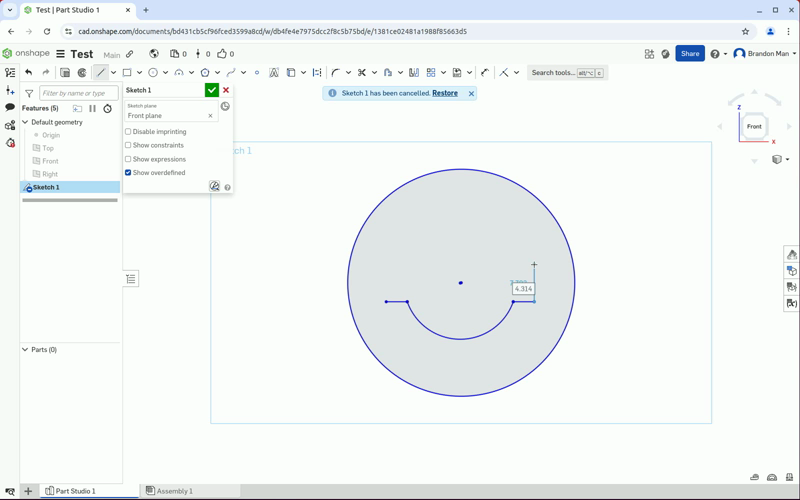
click(534, 264)
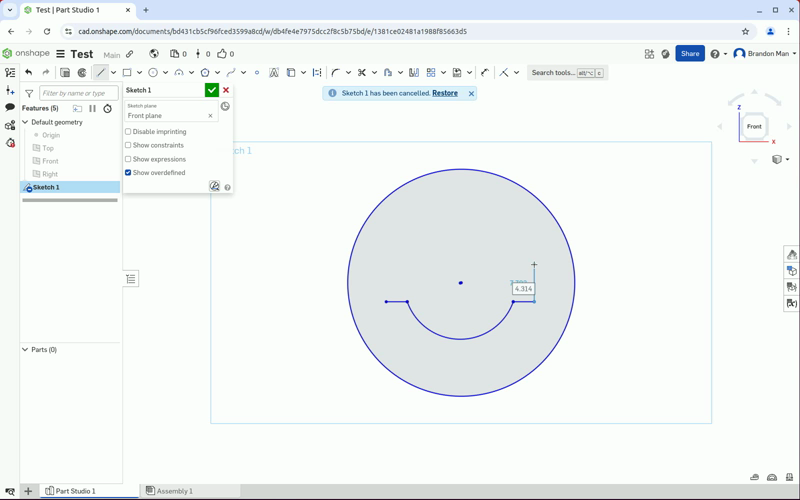
key_up(shift)
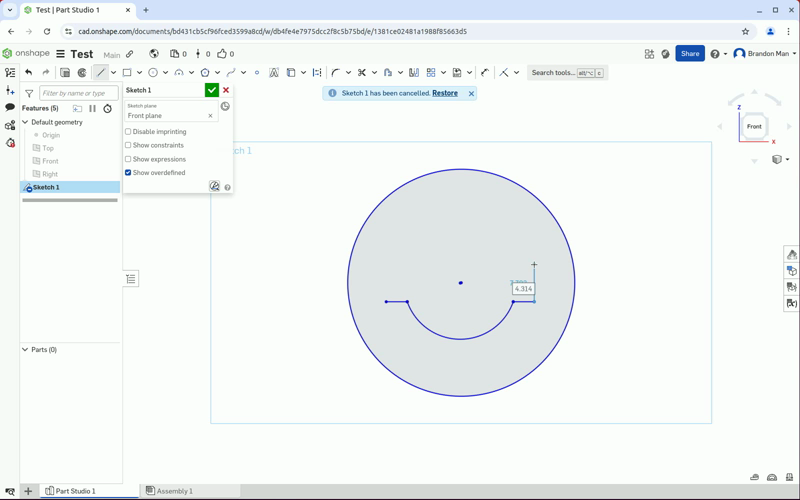
key_down(shift)
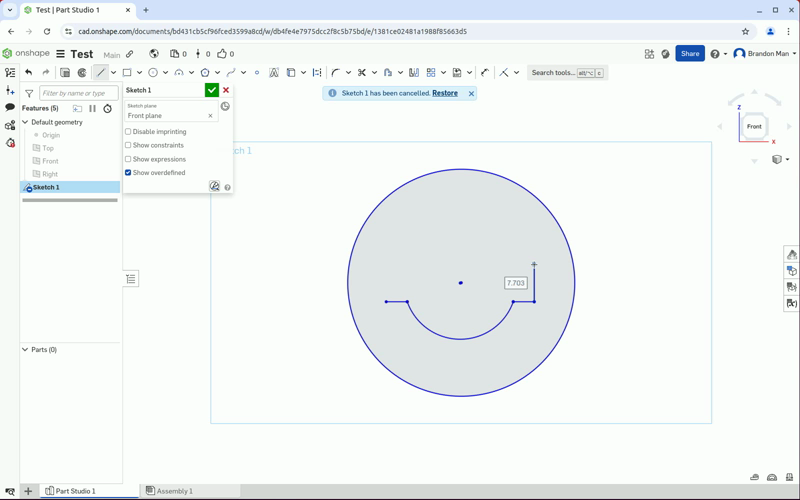
mouse_move(564, 264)
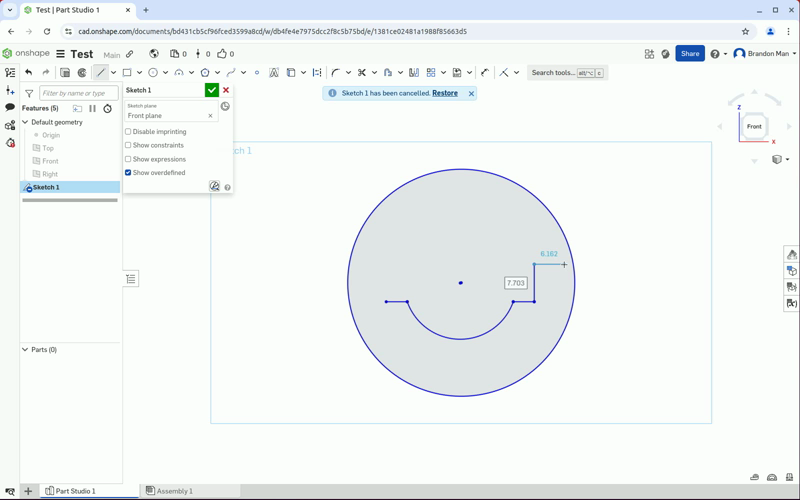
mouse_move(513, 264)
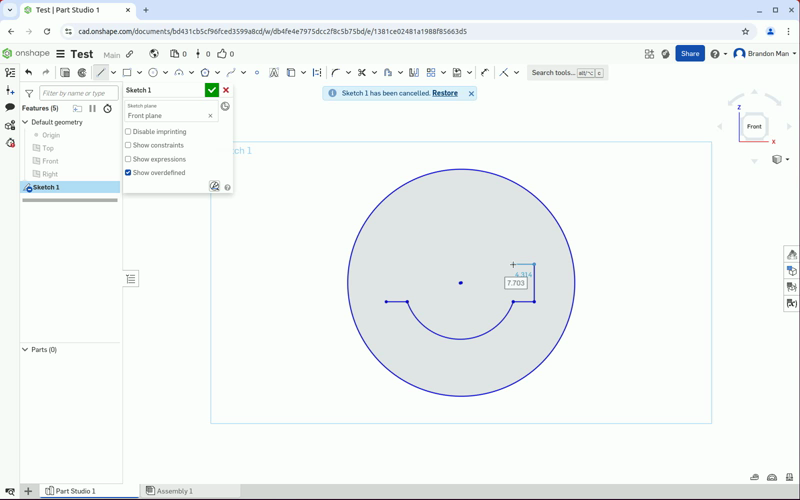
click(513, 264)
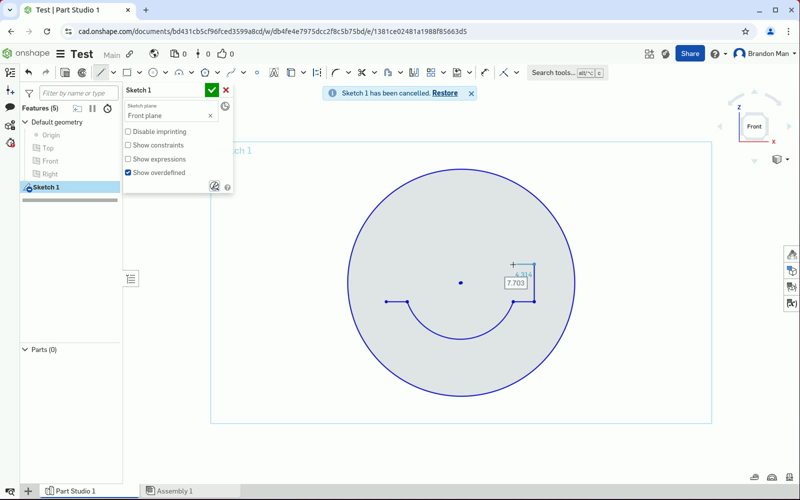
key_up(shift)
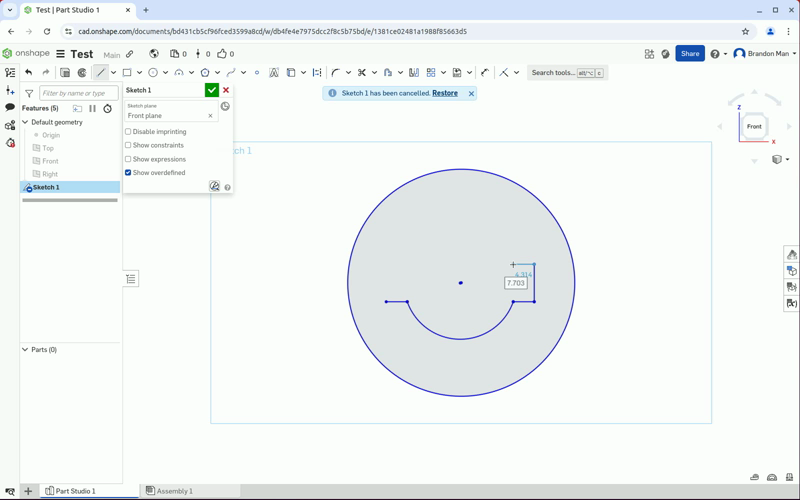
key(esc)
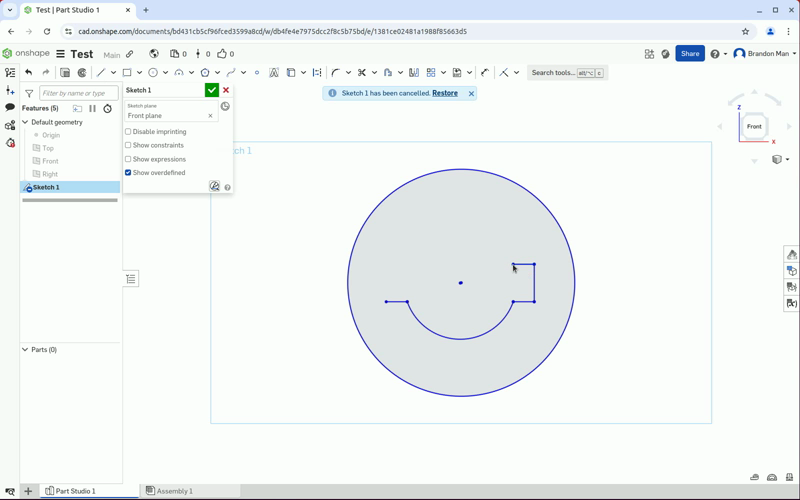
key(a)
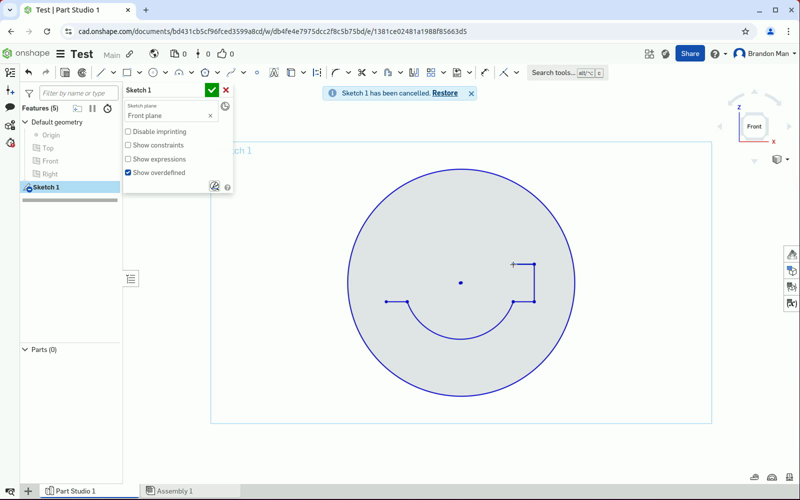
mouse_move(513, 264)
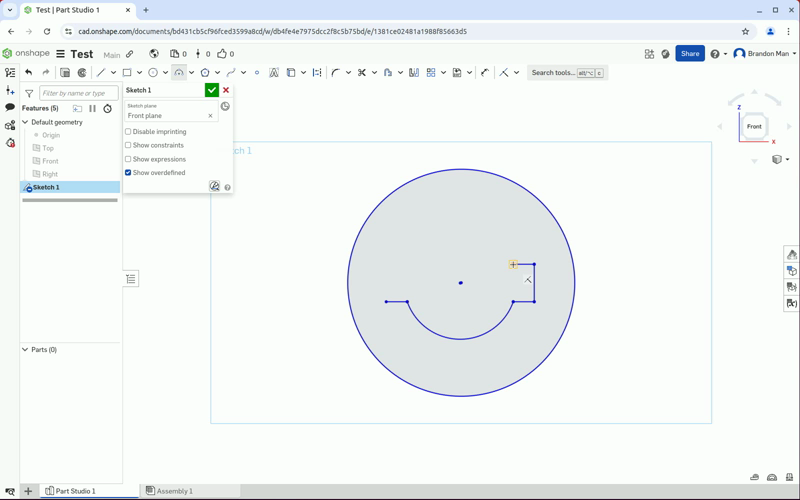
click(513, 264)
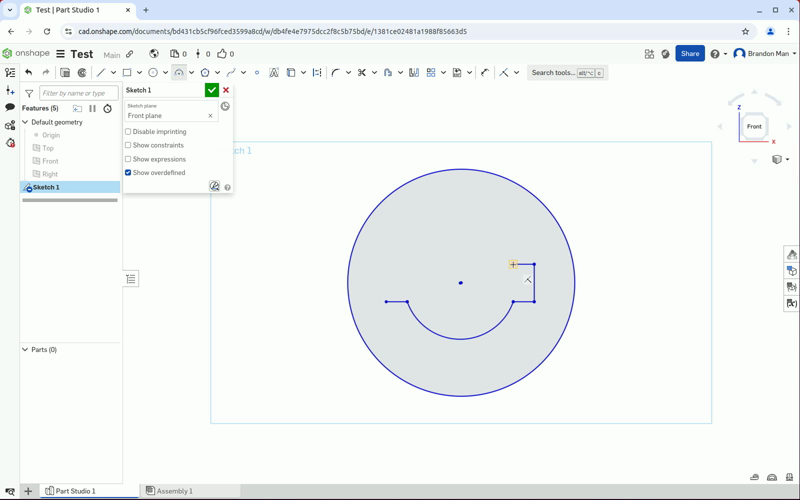
key_down(shift)
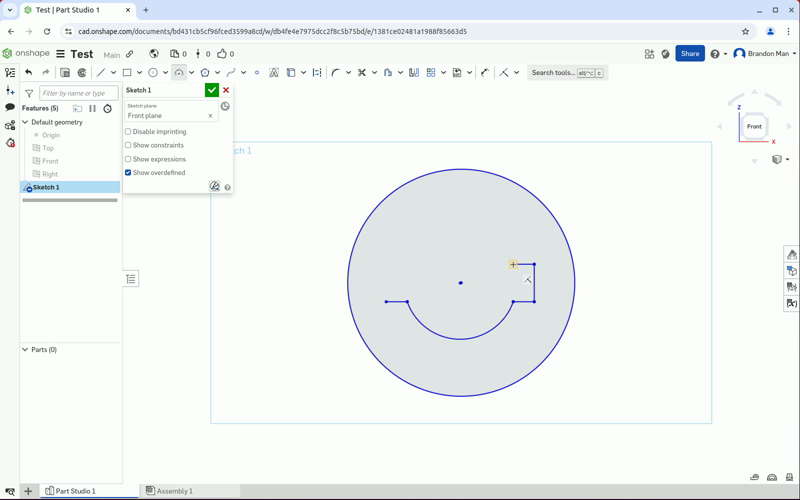
mouse_move(407, 264)
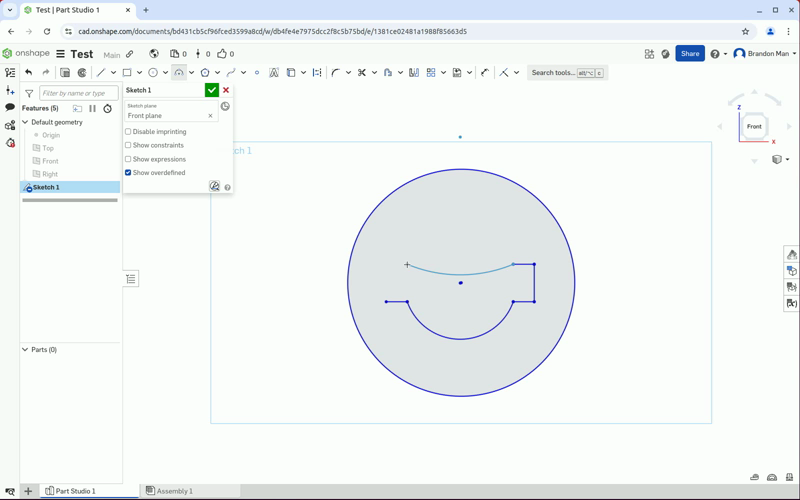
click(407, 264)
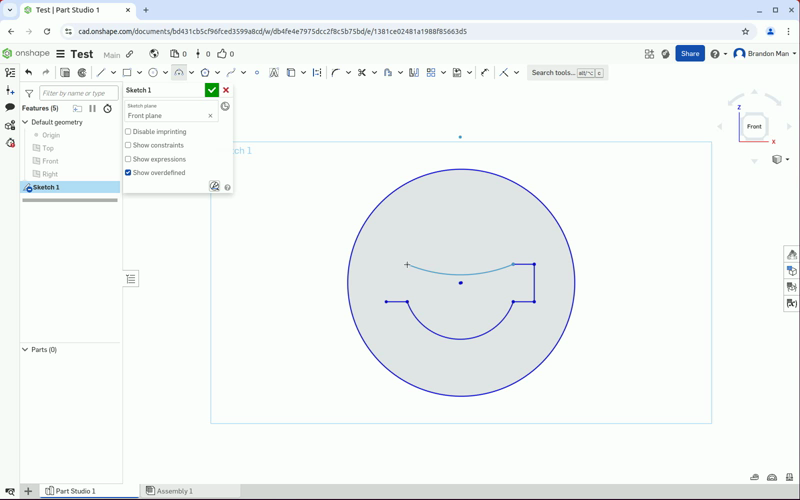
mouse_move(460, 226)
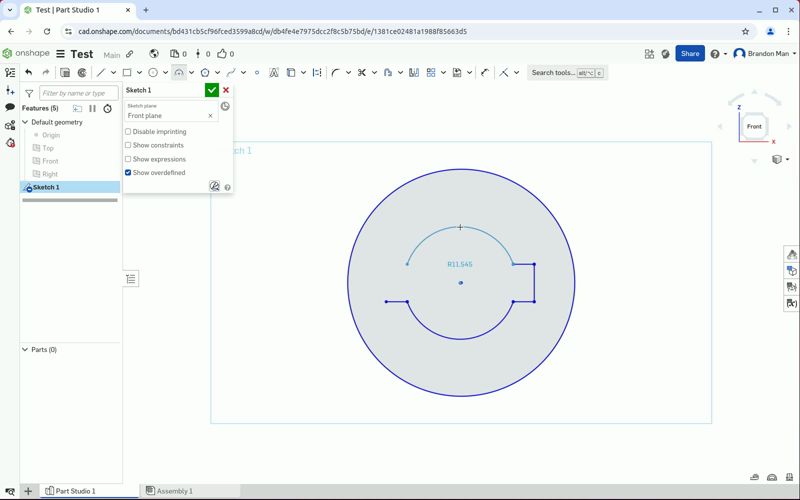
click(460, 226)
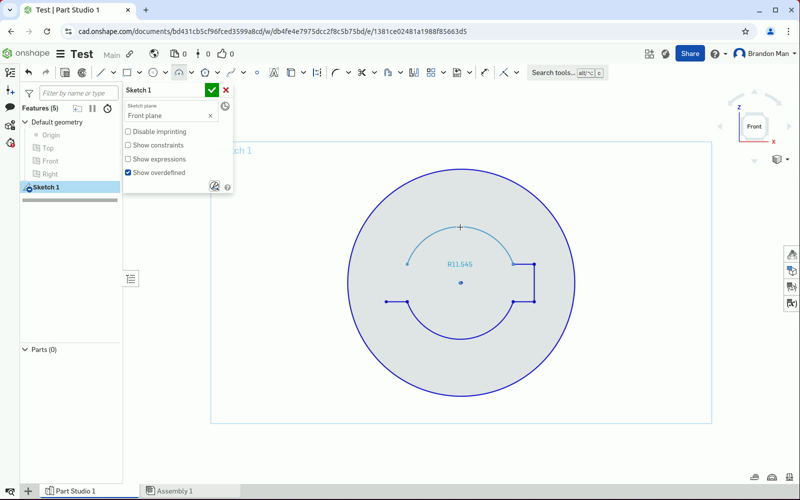
key_up(shift)
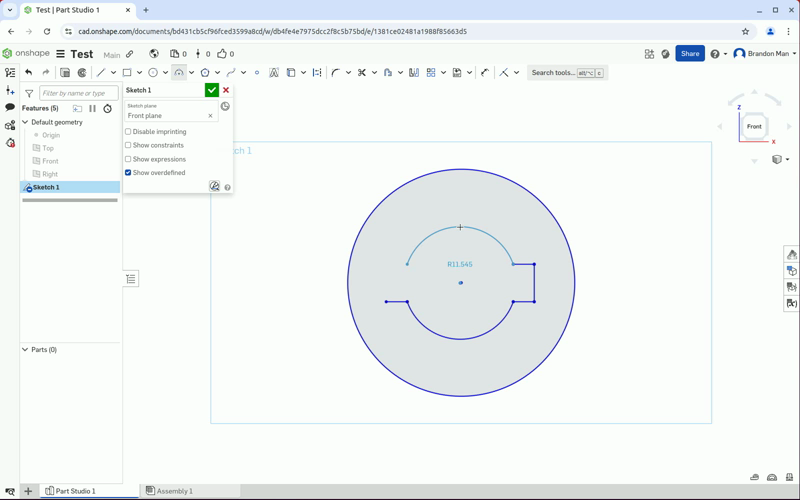
key(esc)
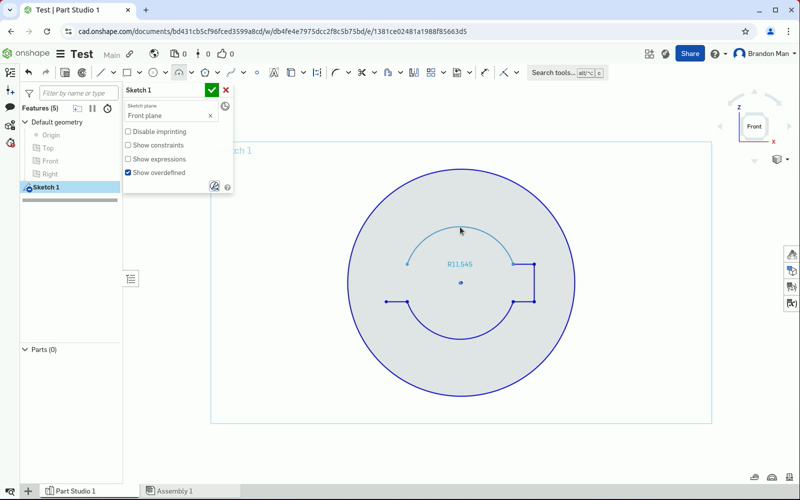
key(l)
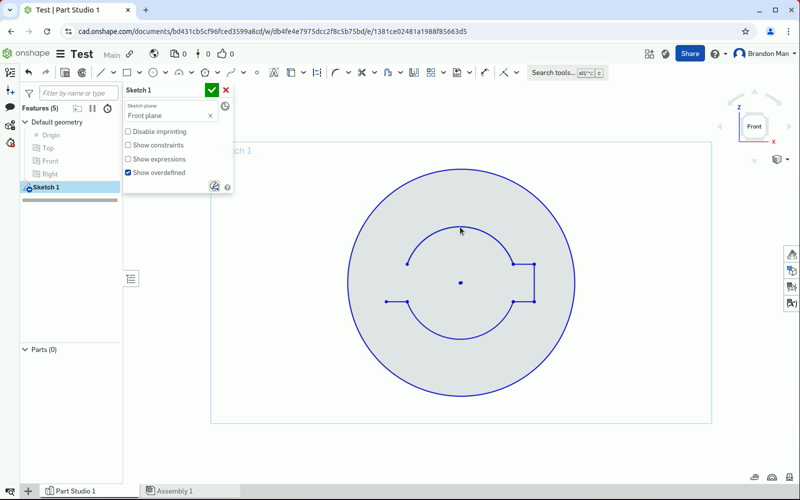
mouse_move(407, 264)
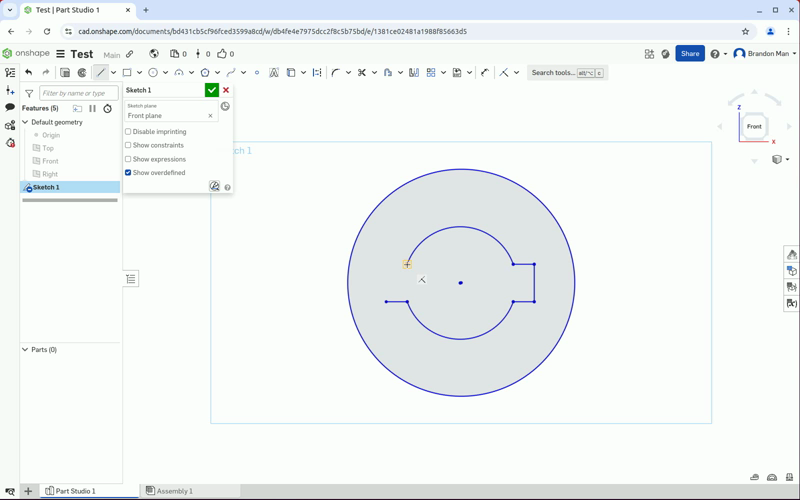
click(407, 264)
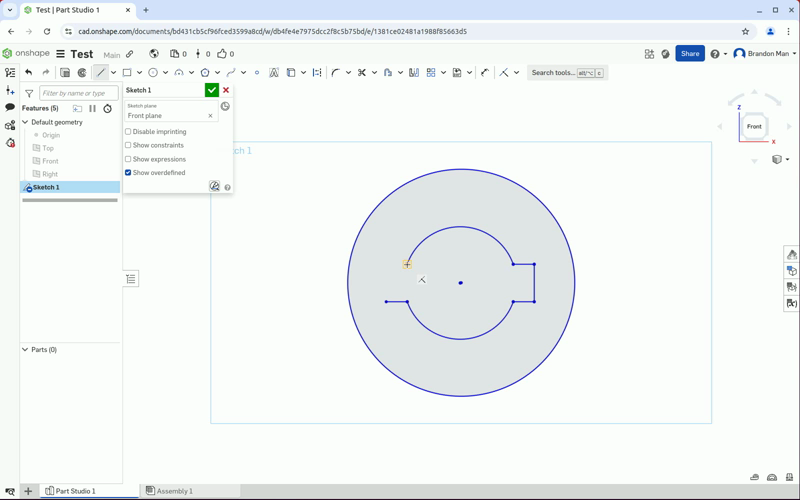
key_down(shift)
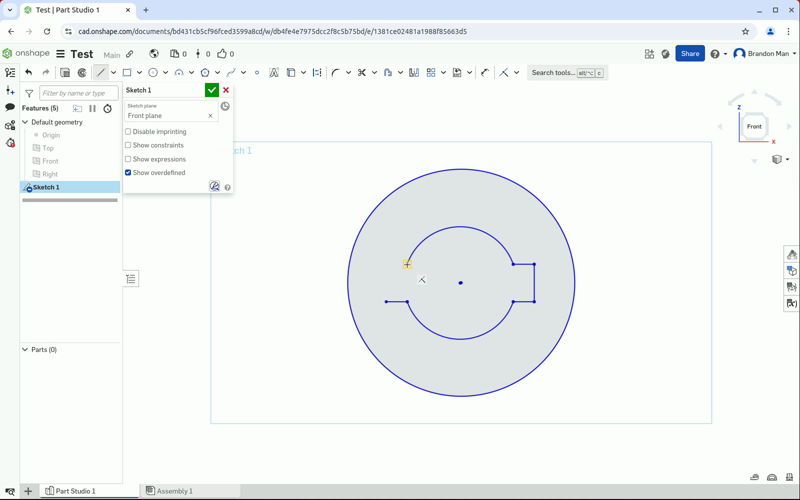
mouse_move(437, 264)
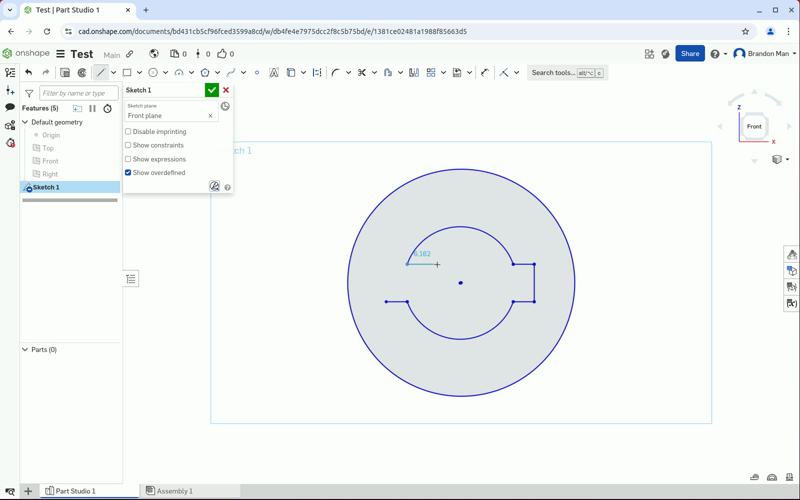
mouse_move(386, 264)
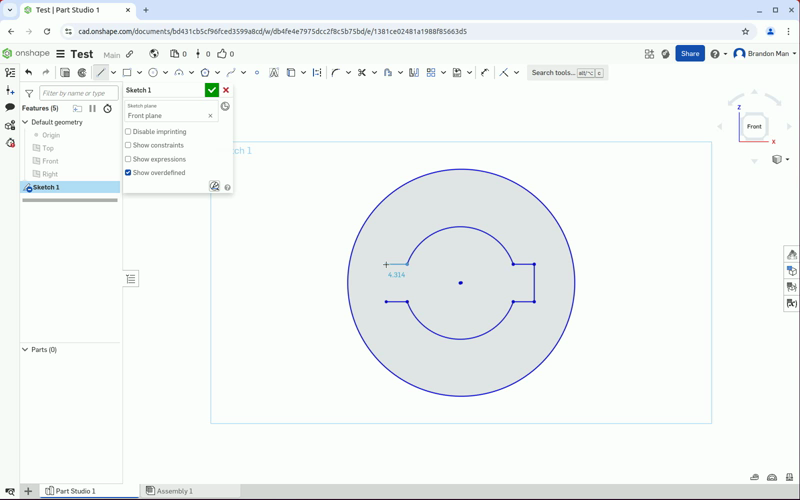
click(386, 264)
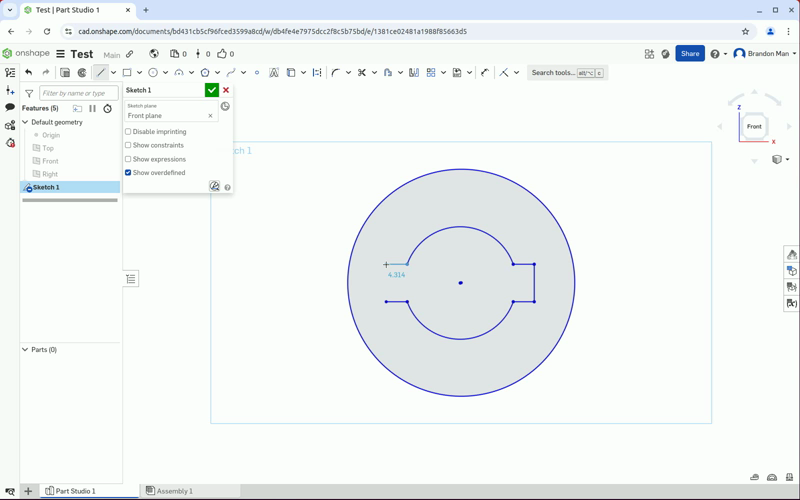
key_up(shift)
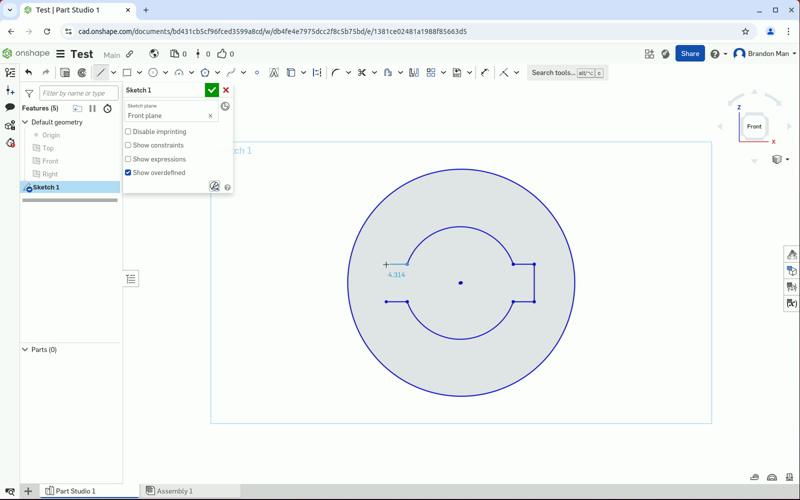
mouse_move(416, 264)
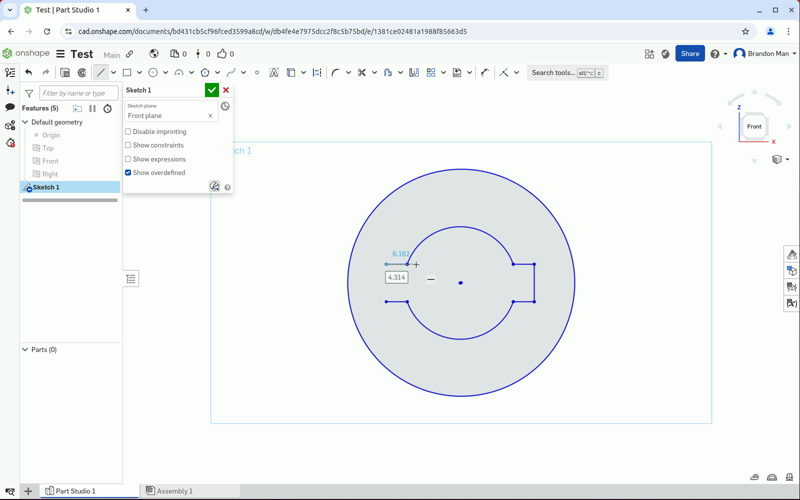
key_down(shift)
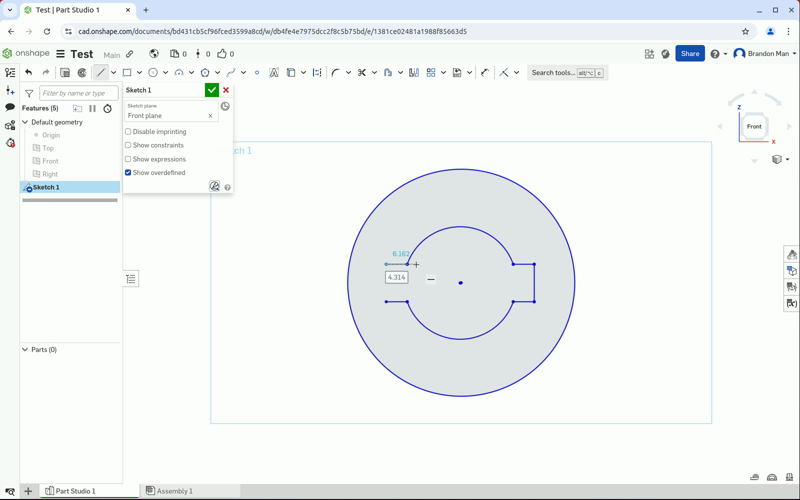
mouse_move(386, 301)
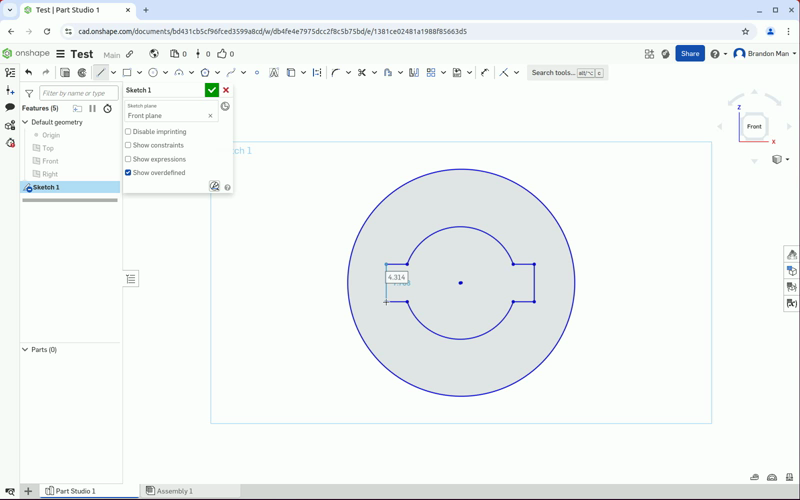
key_up(shift)
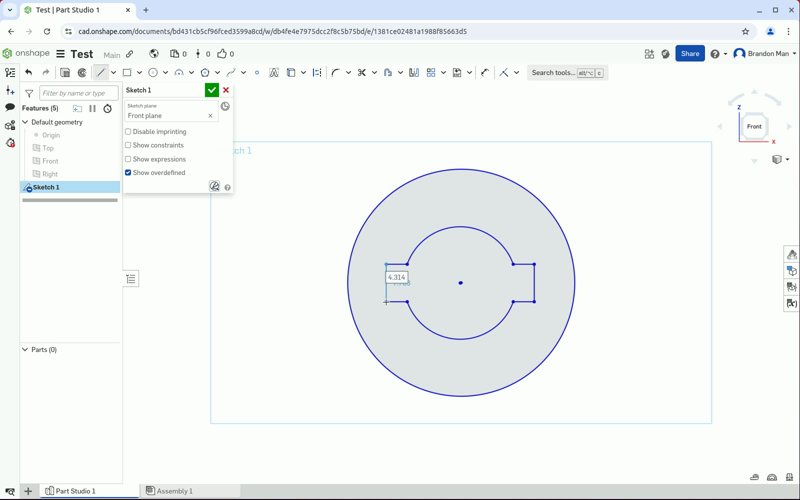
click(386, 301)
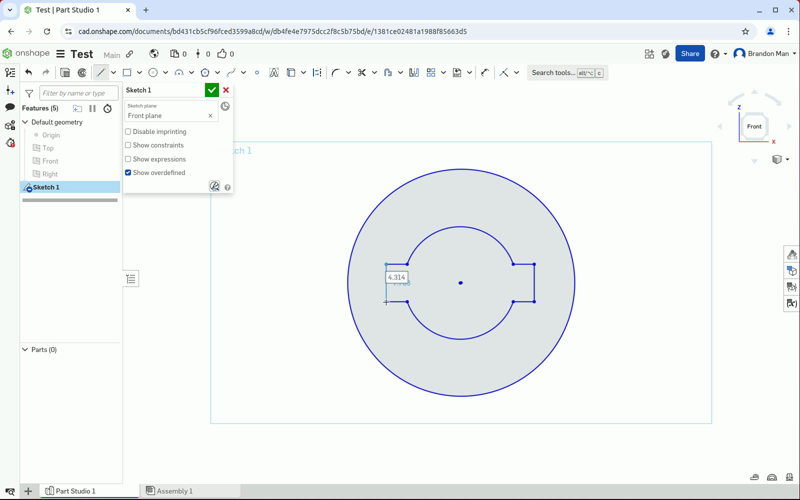
key(esc)
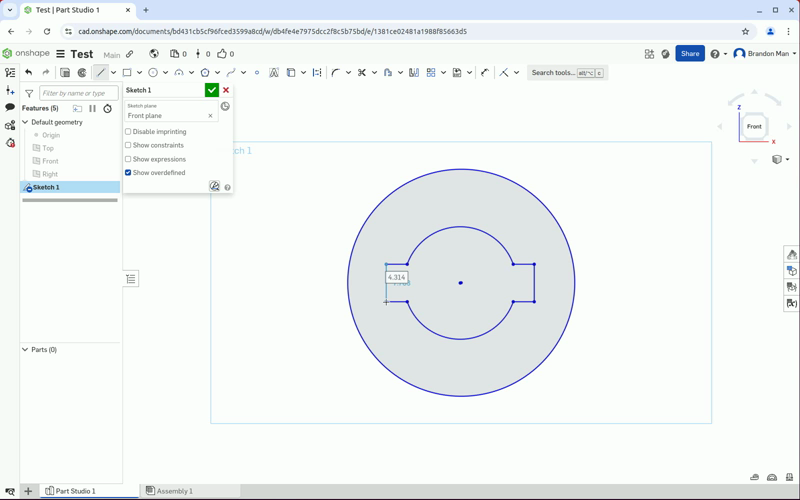
mouse_move(396, 331)
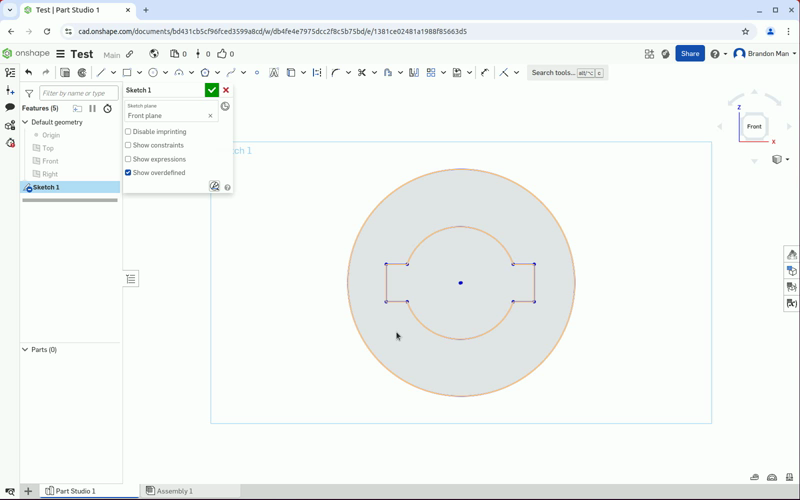
click(396, 331)
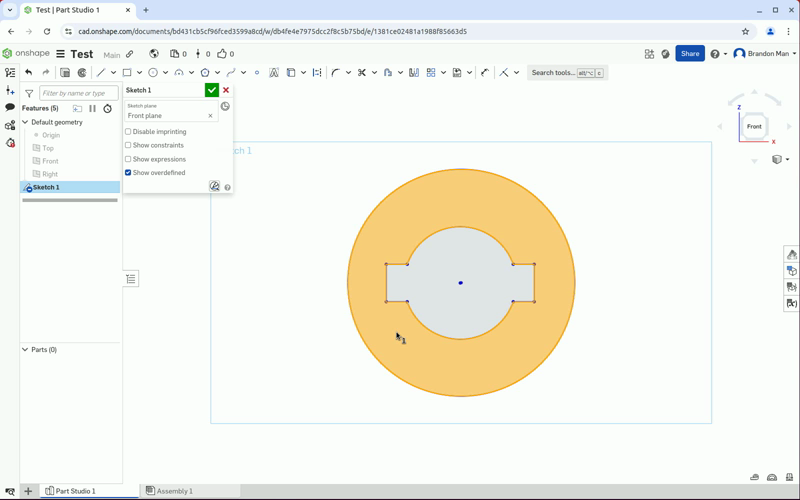
mouse_move(73, 352)
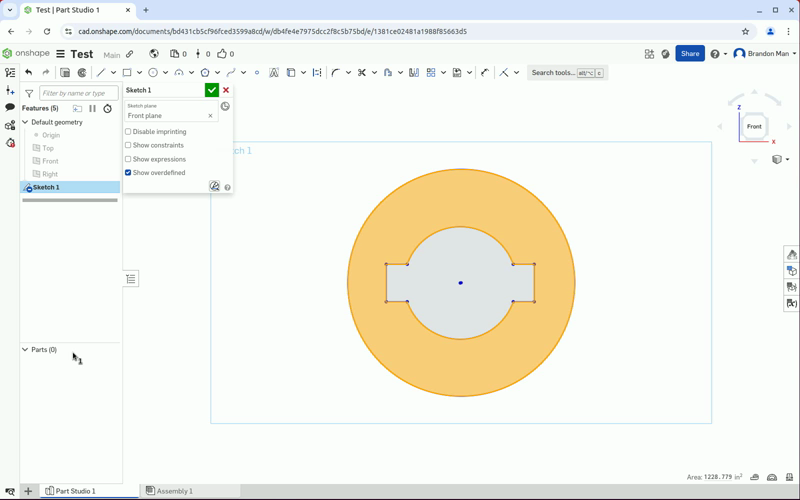
key(shift+y)
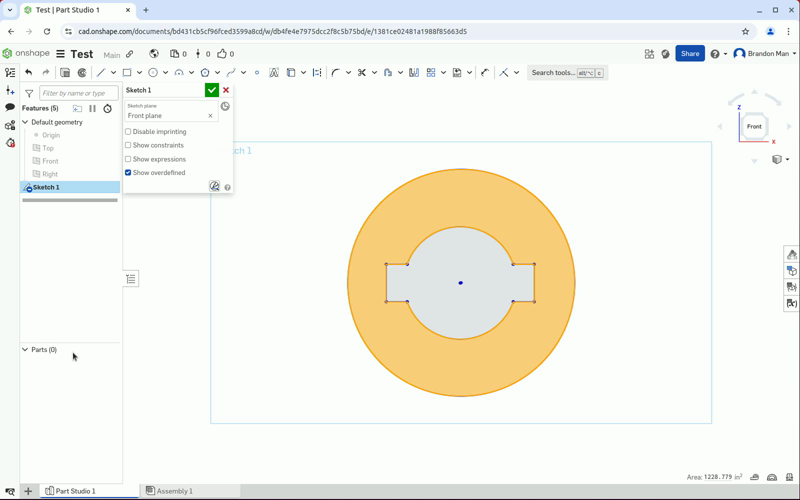
key(shift+e)
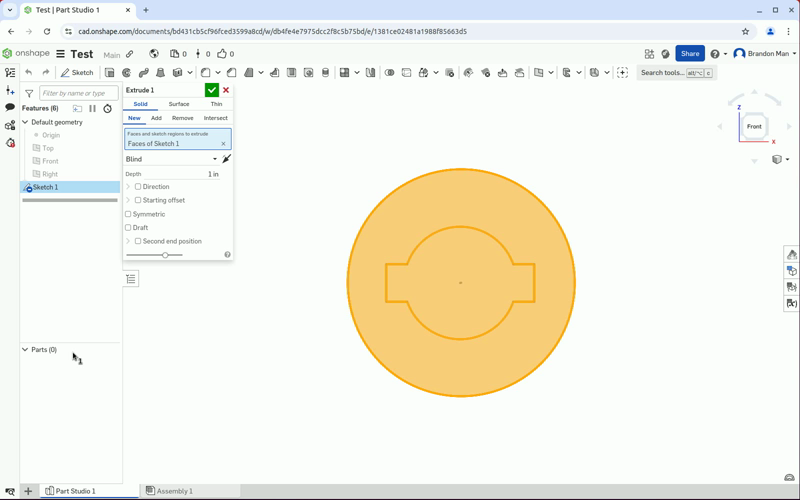
mouse_move(143, 106)
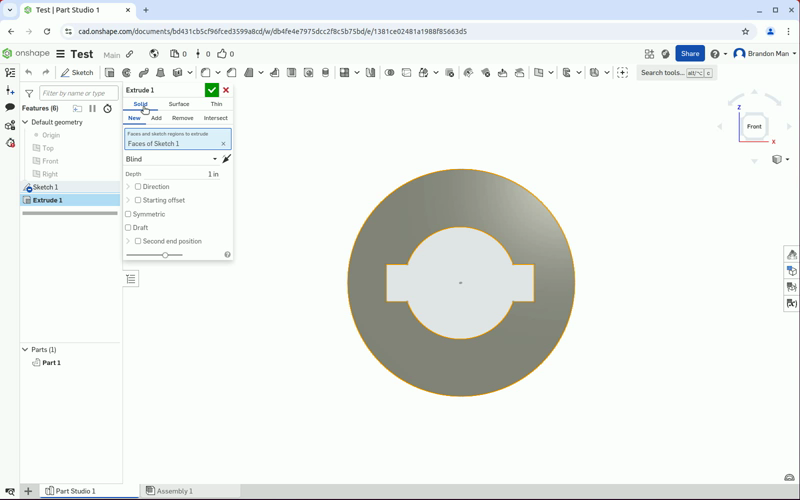
click(143, 106)
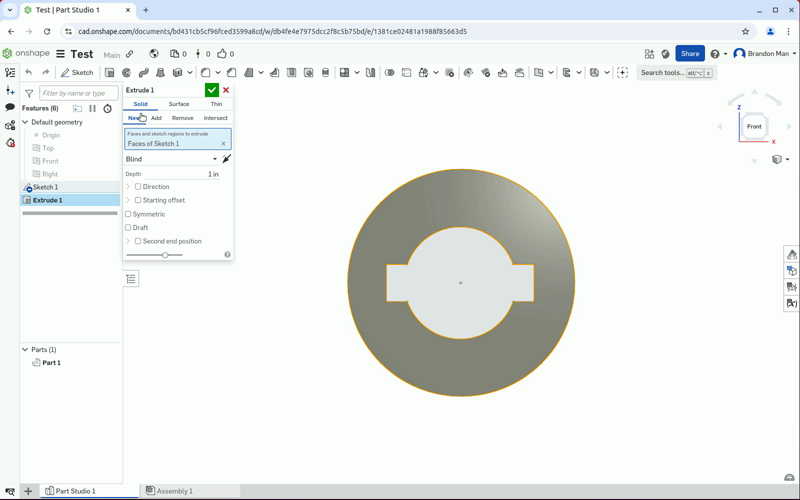
mouse_move(137, 120)
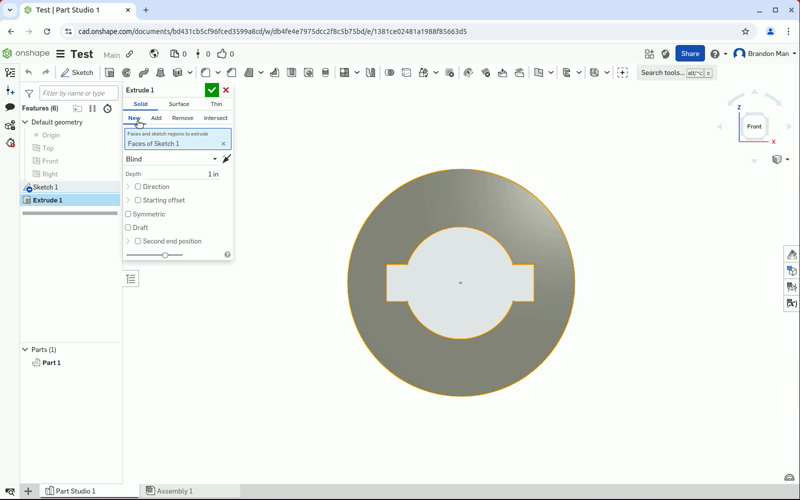
click(137, 120)
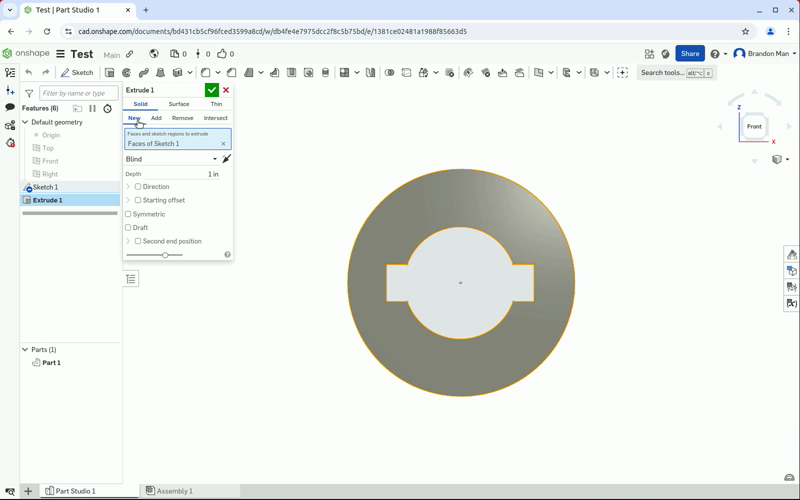
key(tab, 4)
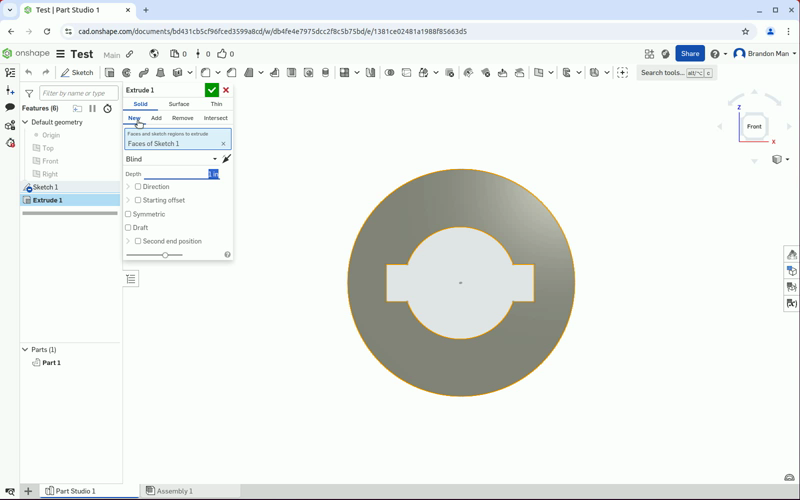
text(20.46)
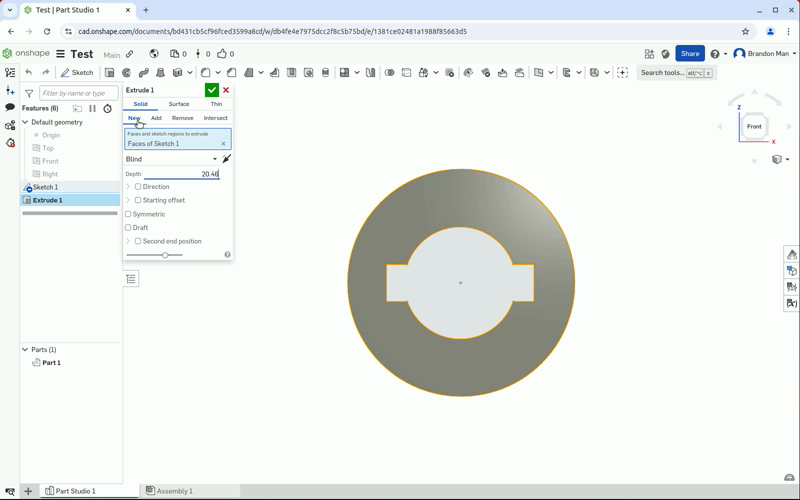
key(enter)
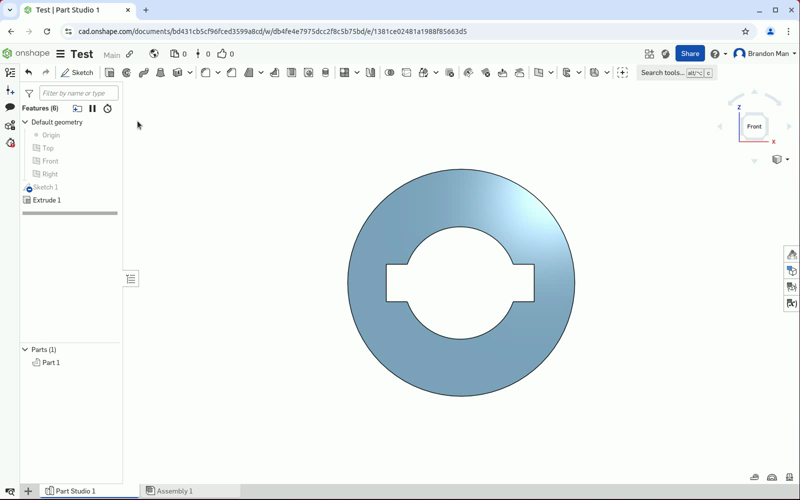
key(shift+h)
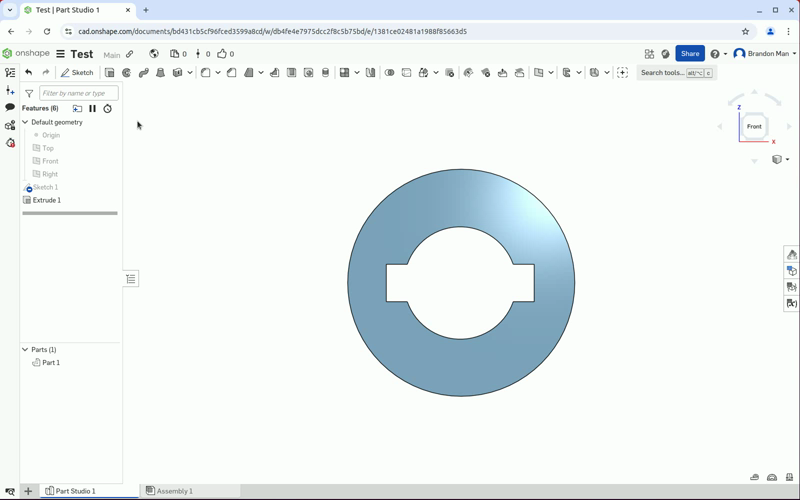
key(shift+h)
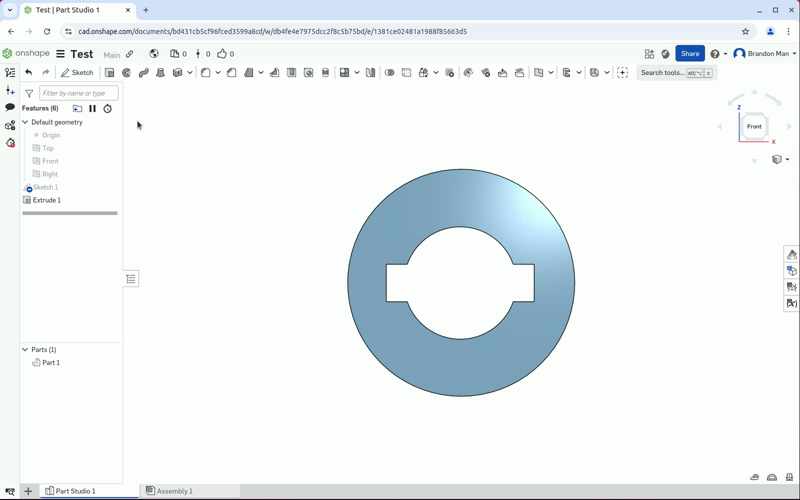
mouse_move(73, 189)
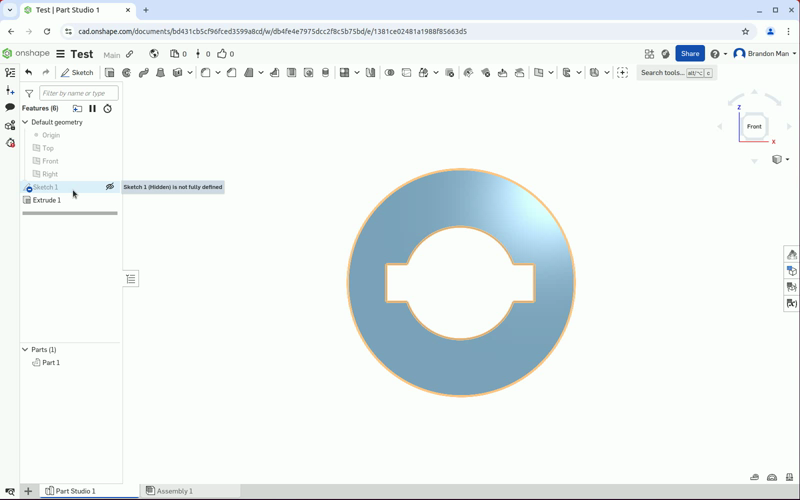
click(73, 189)
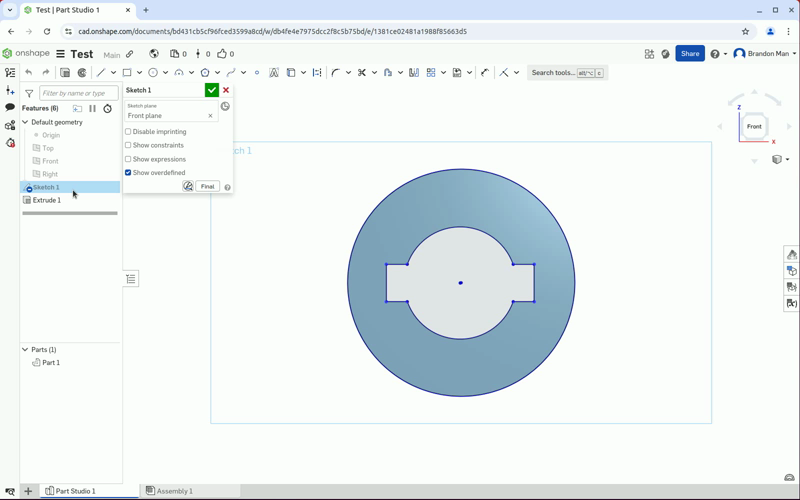
mouse_move(229, 92)
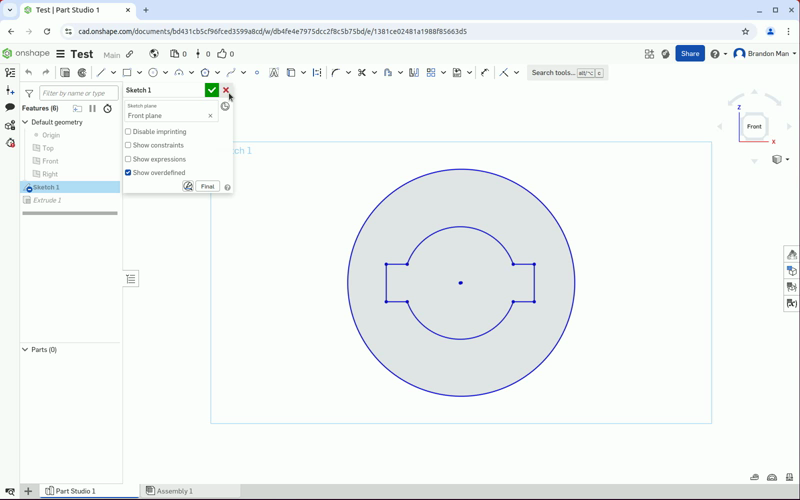
click(229, 92)
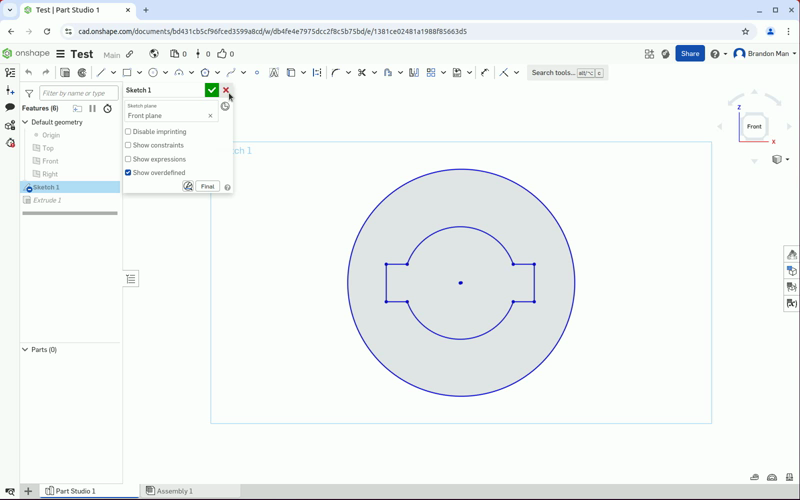
key(shift+s)
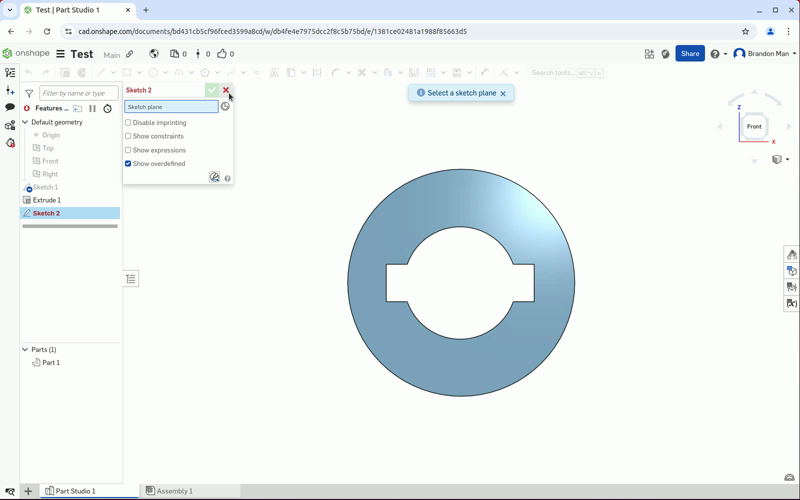
mouse_move(73, 163)
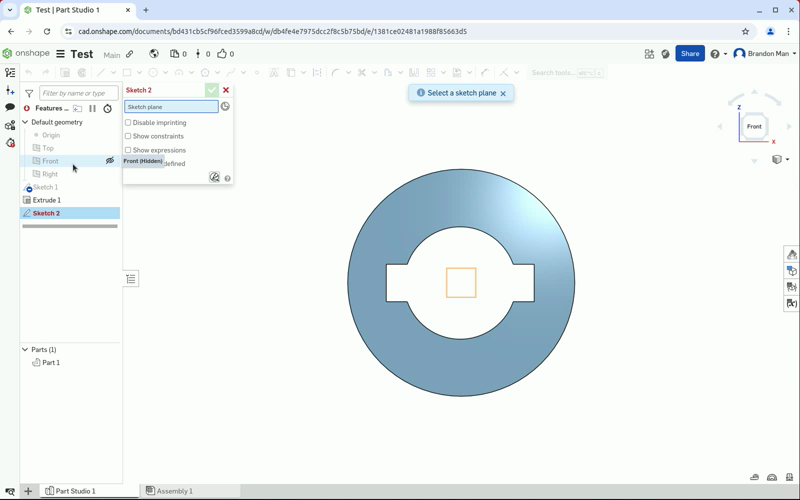
click(73, 163)
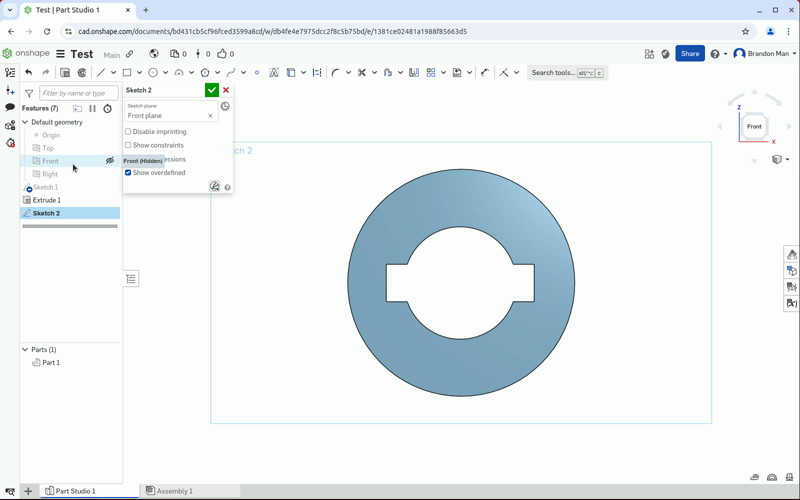
mouse_move(73, 352)
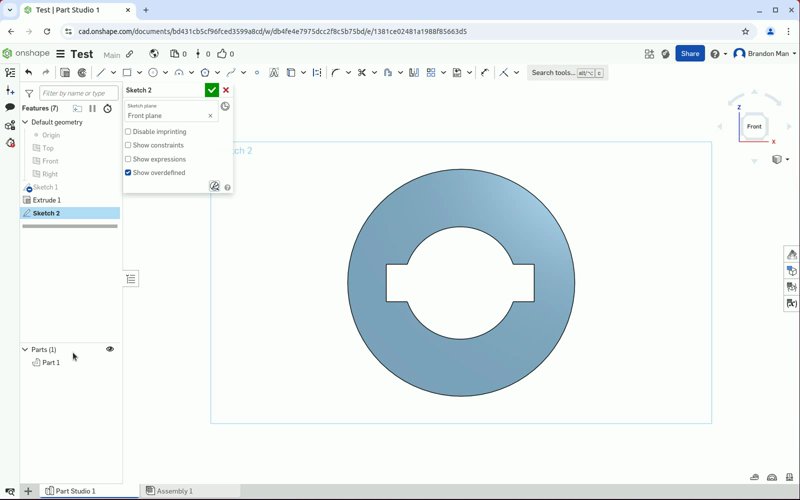
key(y)
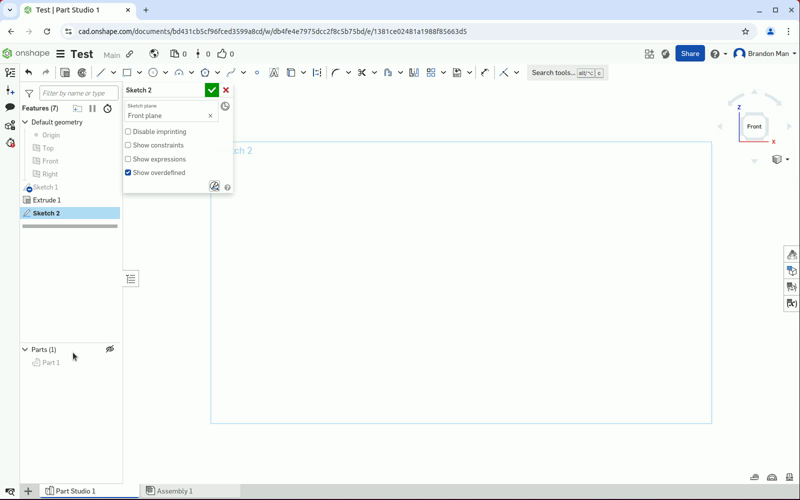
key(l)
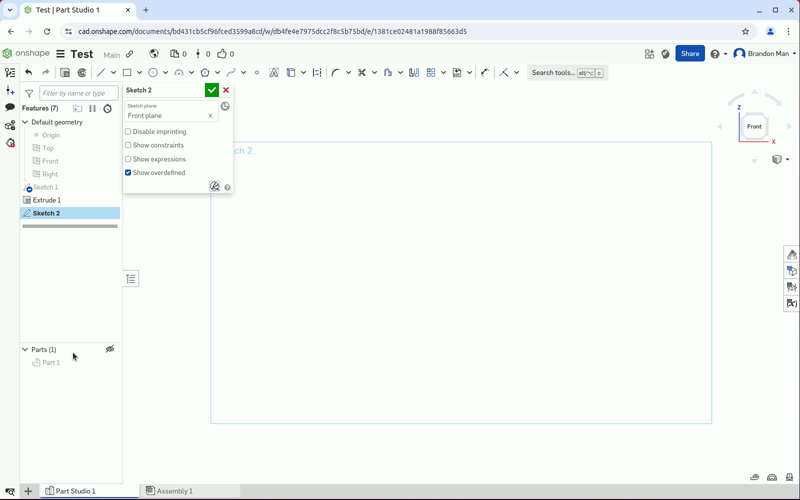
key_down(shift)
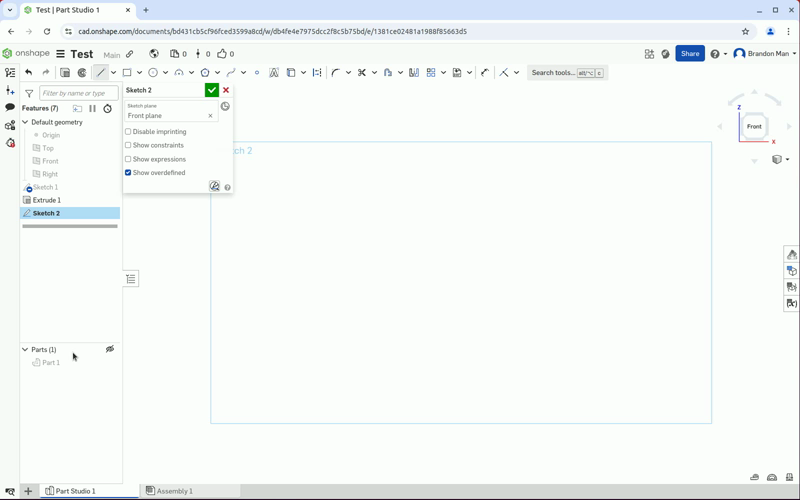
mouse_move(385, 301)
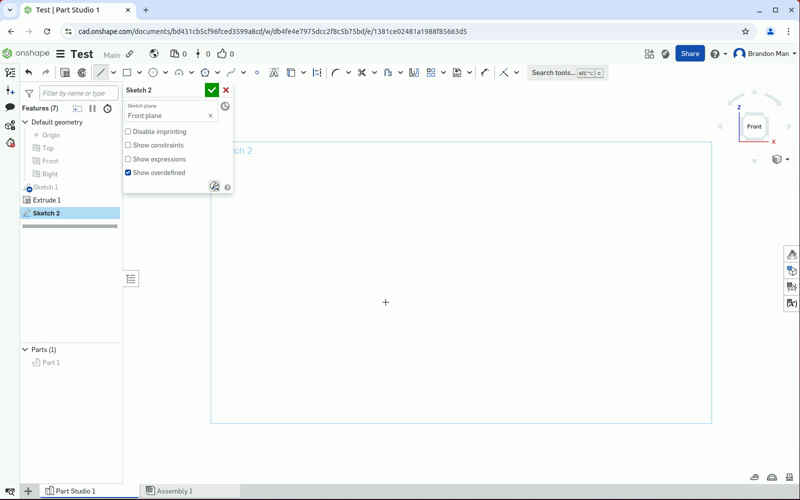
click(385, 301)
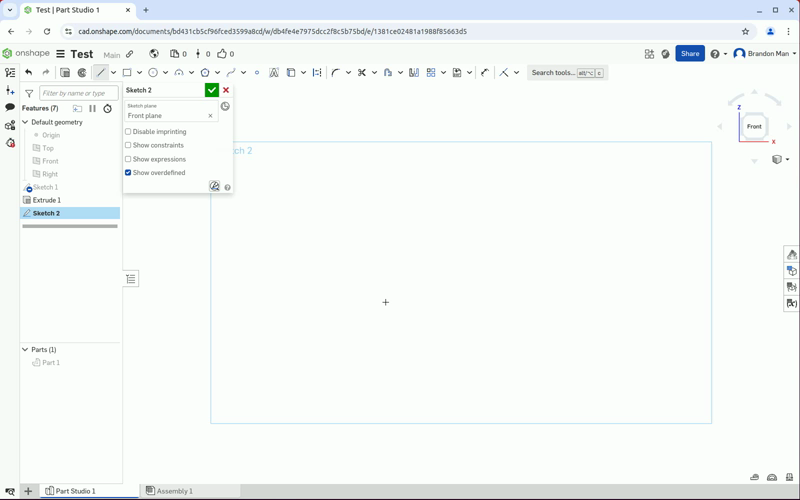
key_up(shift)
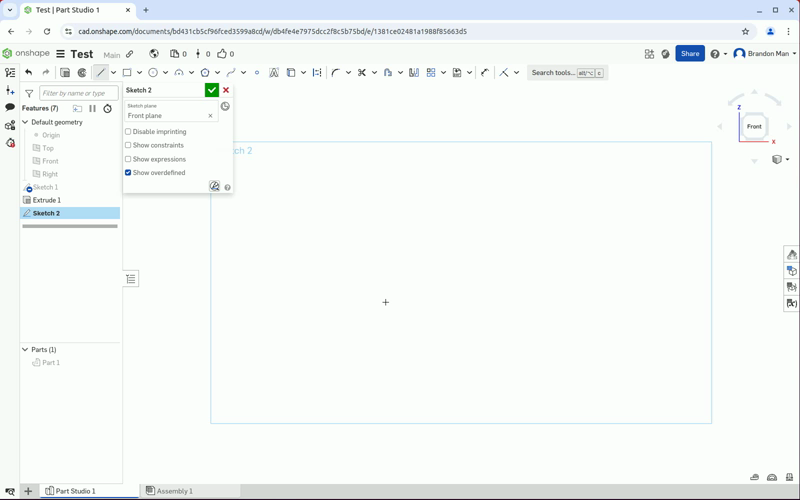
key_down(shift)
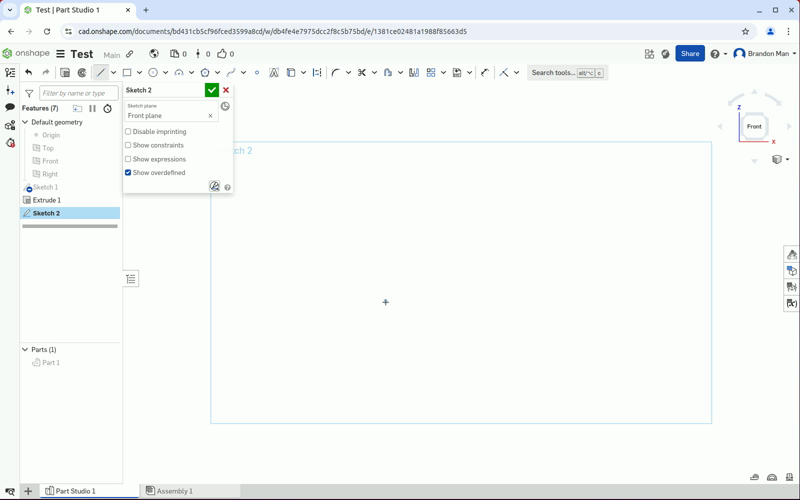
mouse_move(415, 301)
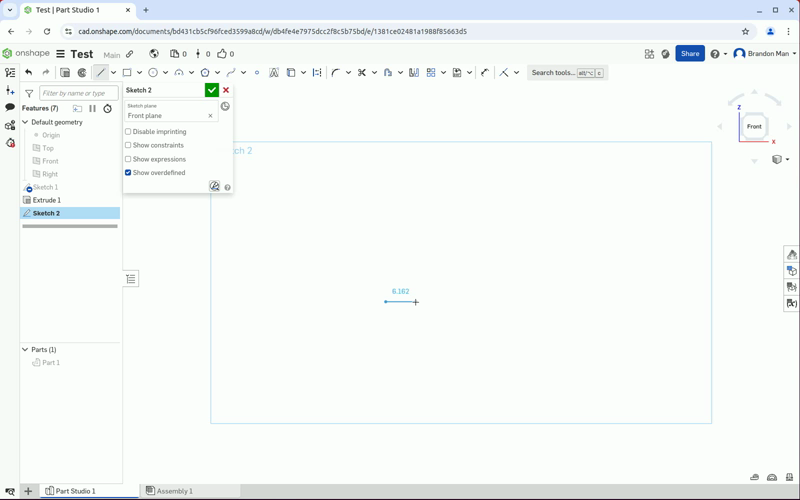
mouse_move(408, 301)
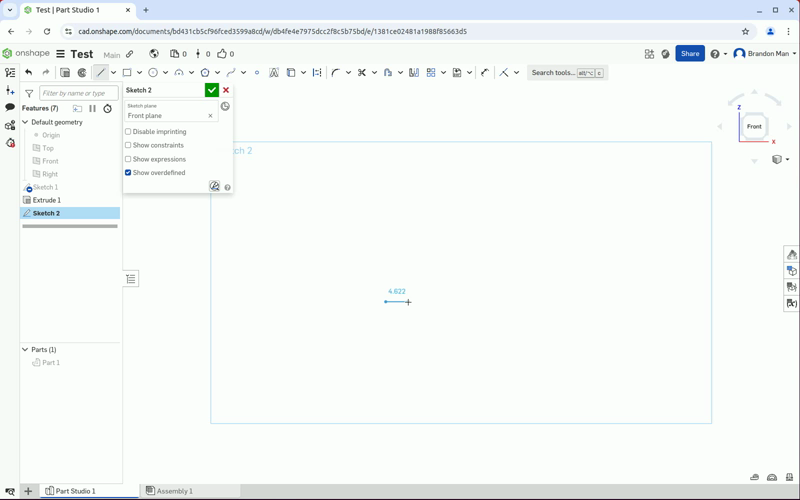
click(408, 301)
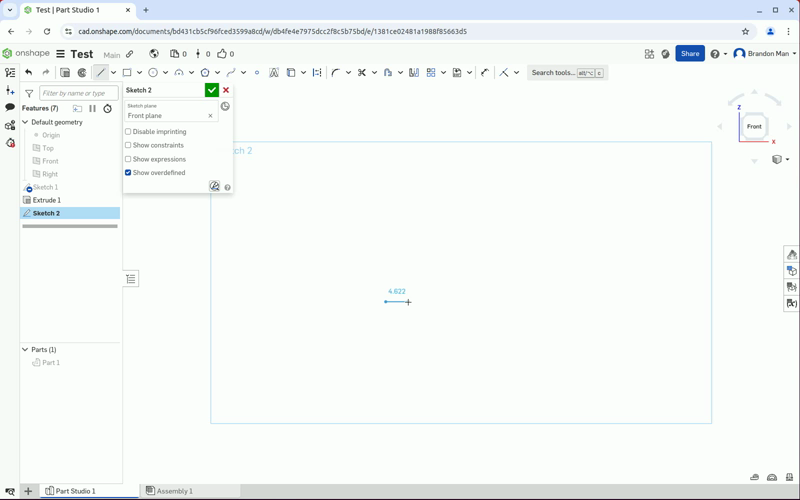
key_up(shift)
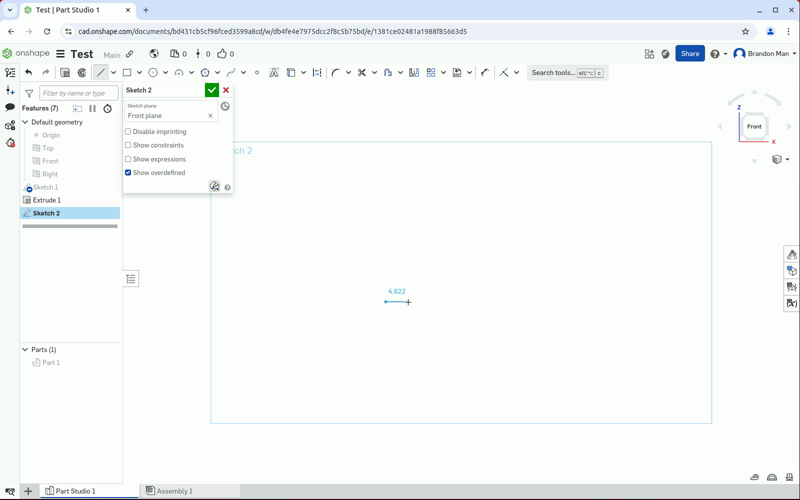
key(esc)
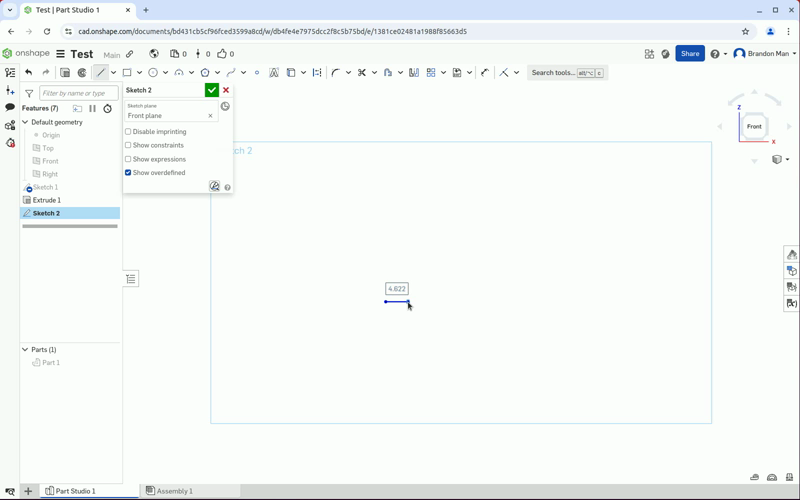
key(a)
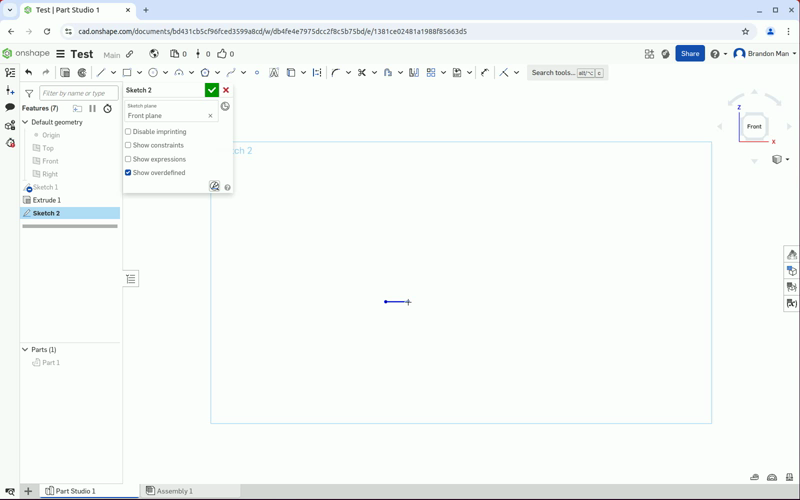
mouse_move(408, 301)
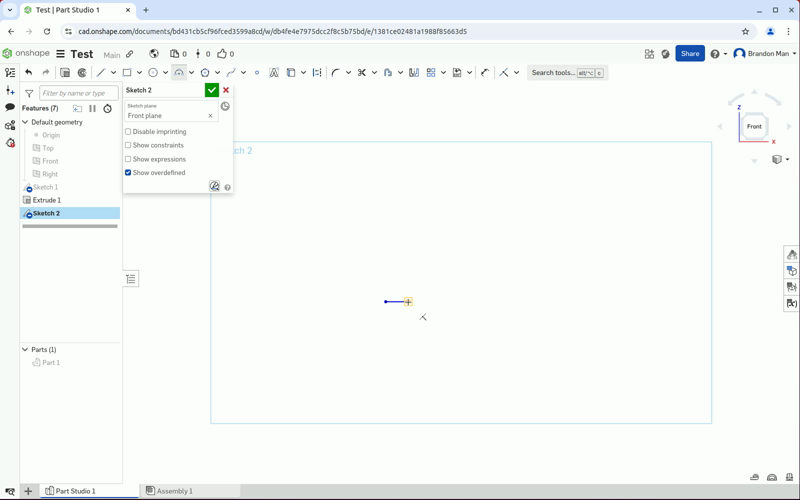
click(408, 301)
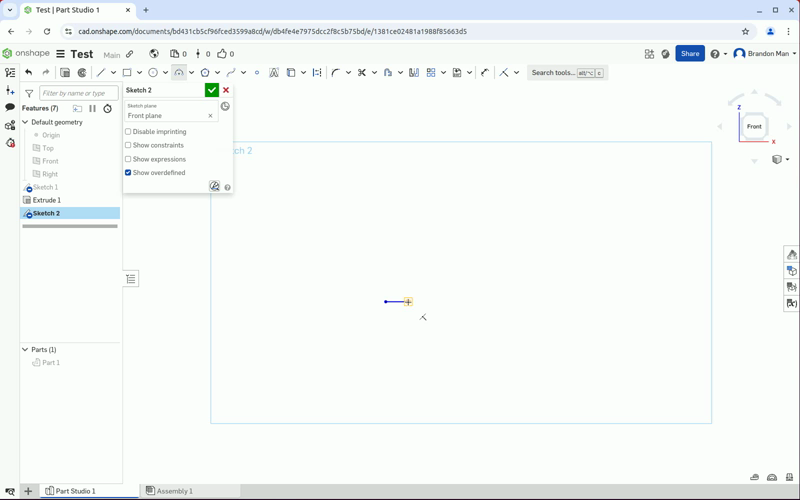
key_down(shift)
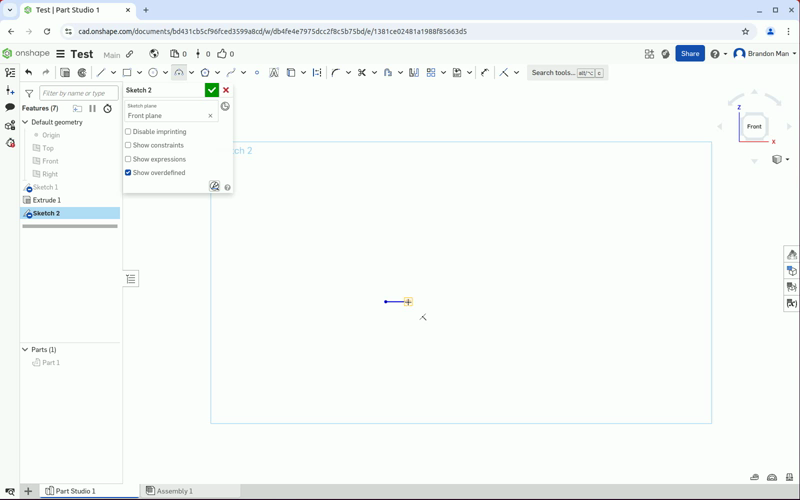
mouse_move(408, 263)
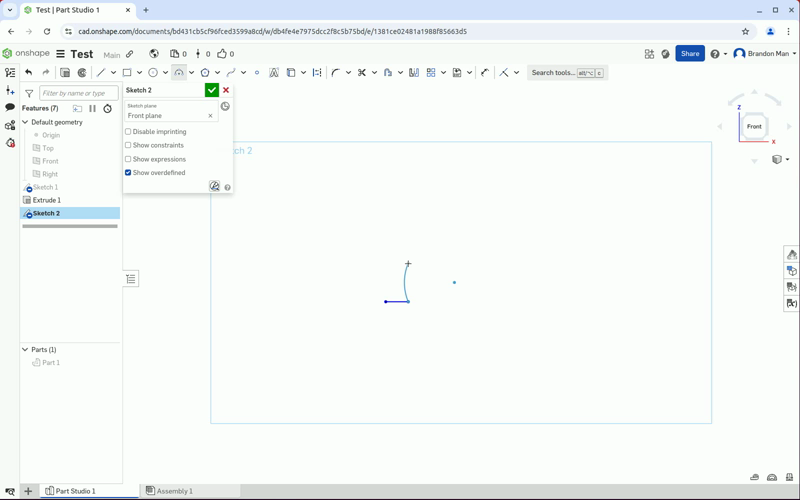
click(408, 263)
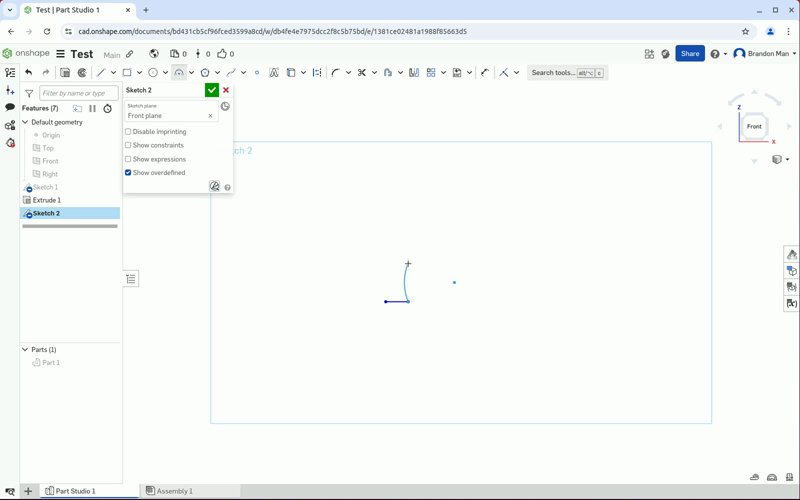
mouse_move(404, 282)
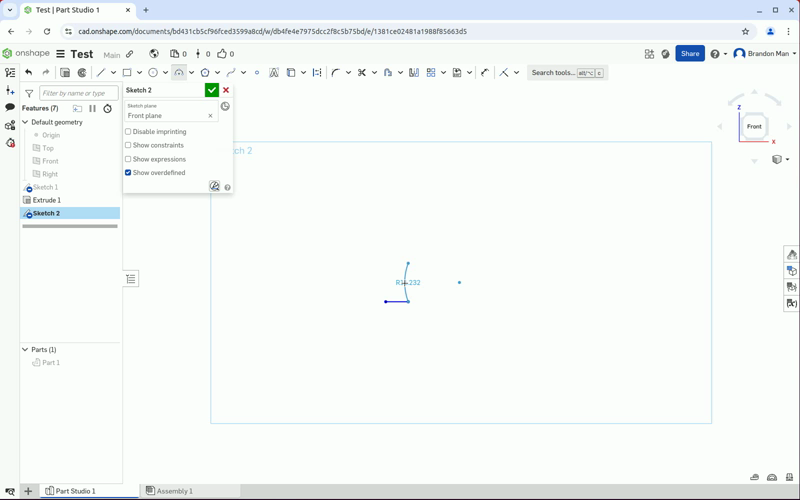
click(404, 282)
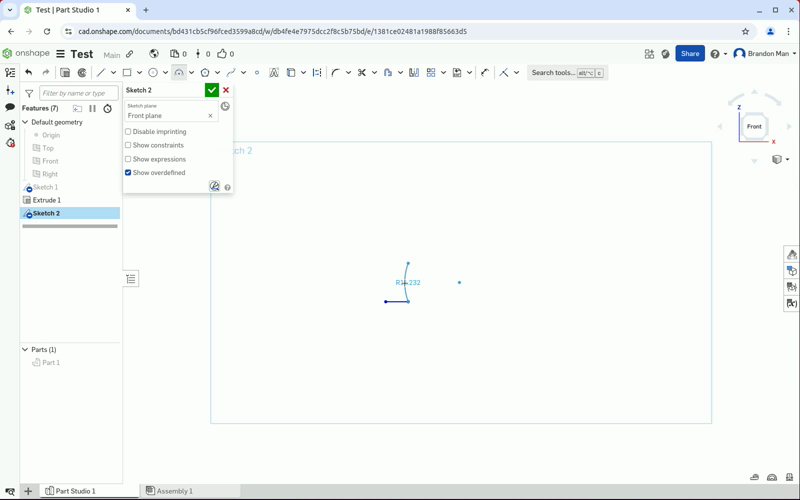
key_up(shift)
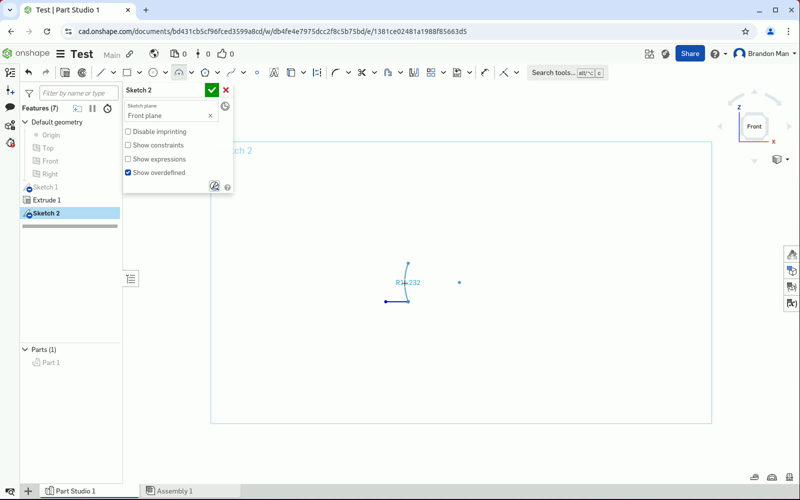
key(esc)
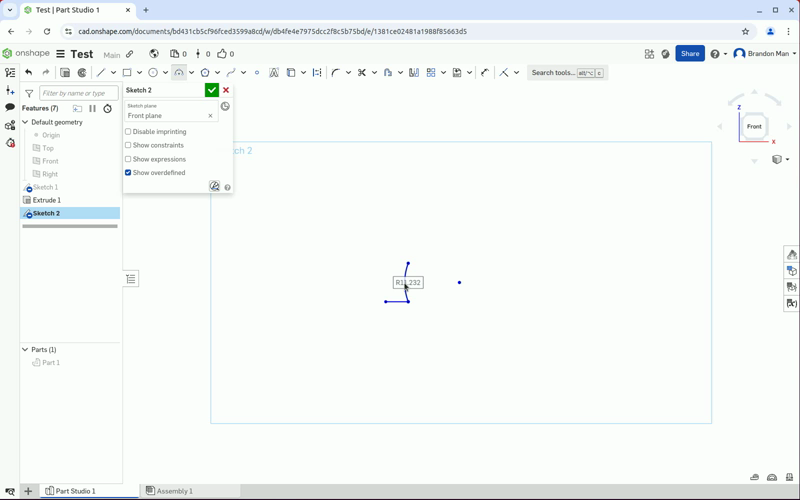
key(l)
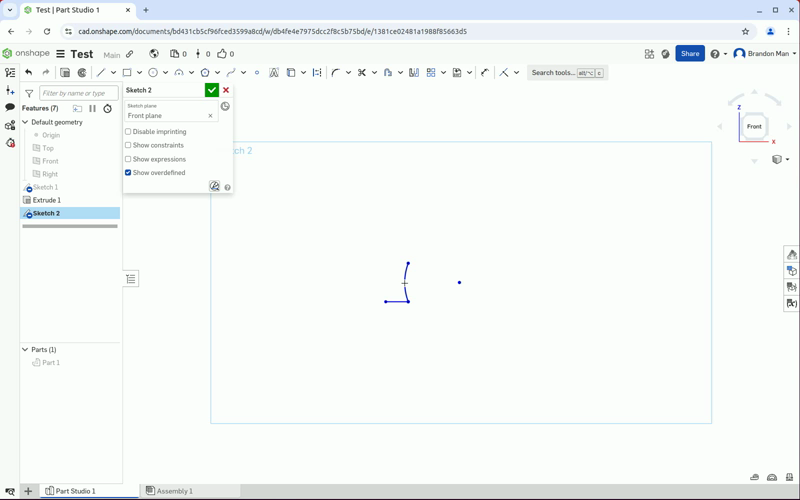
mouse_move(408, 263)
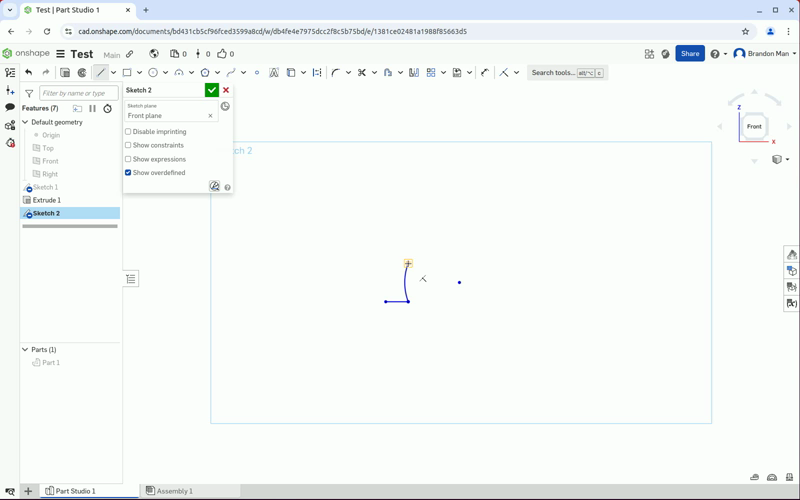
click(408, 263)
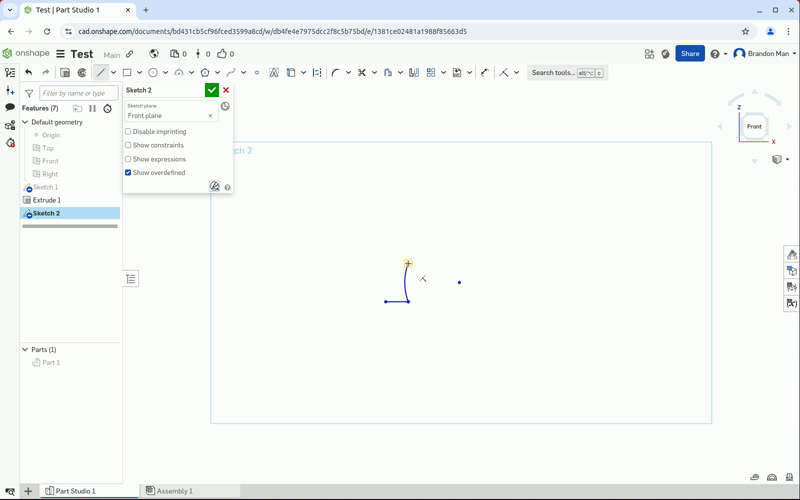
key_down(shift)
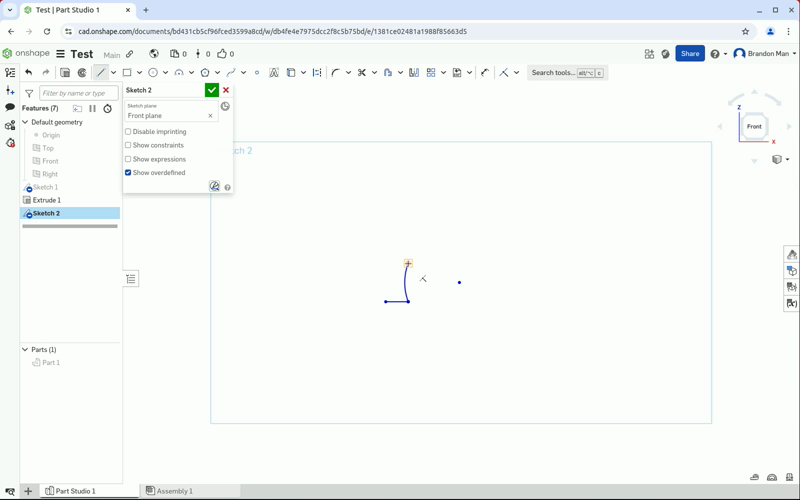
mouse_move(438, 263)
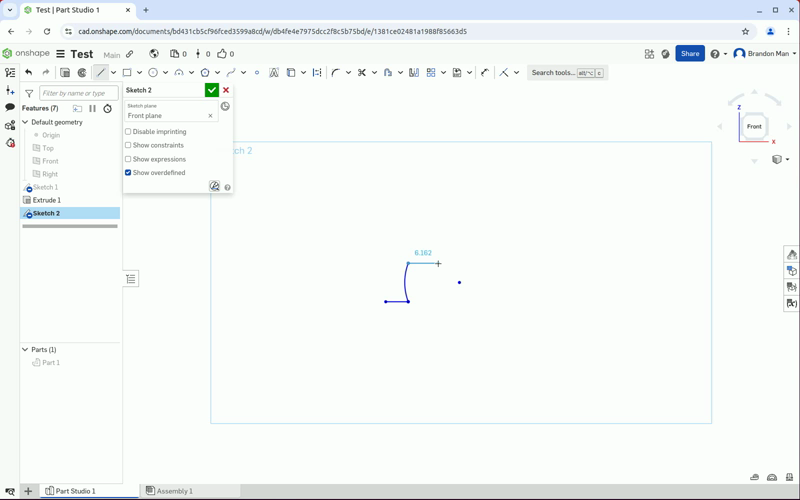
mouse_move(385, 263)
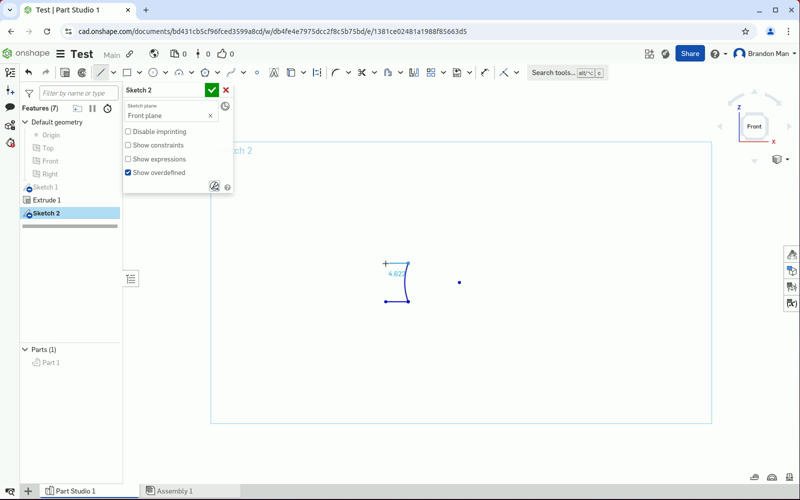
click(385, 263)
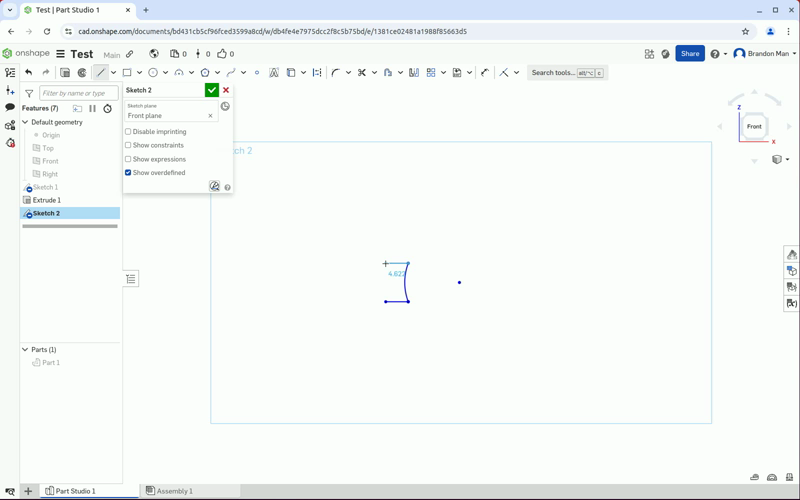
key_up(shift)
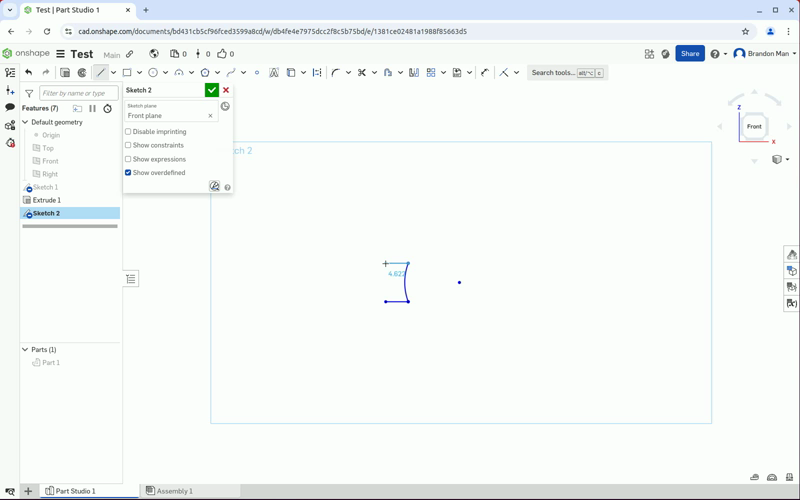
mouse_move(415, 263)
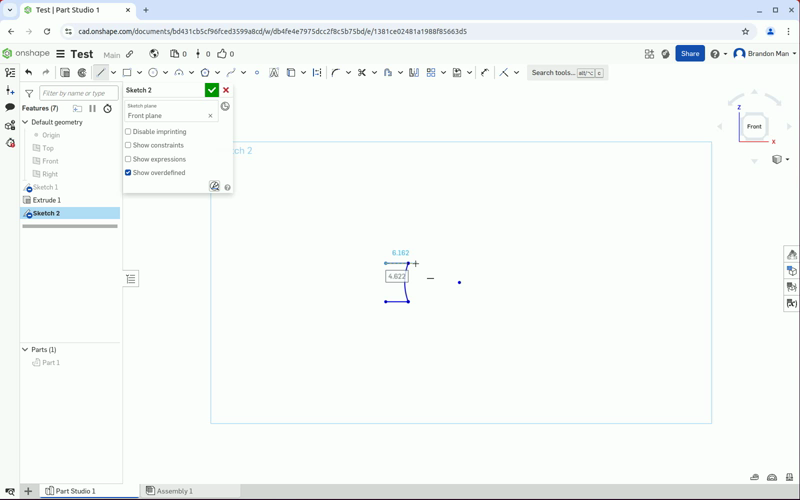
key_down(shift)
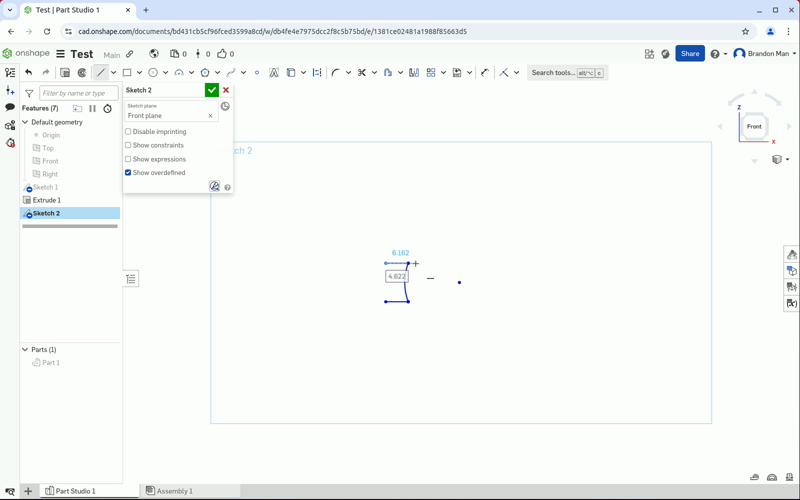
mouse_move(385, 301)
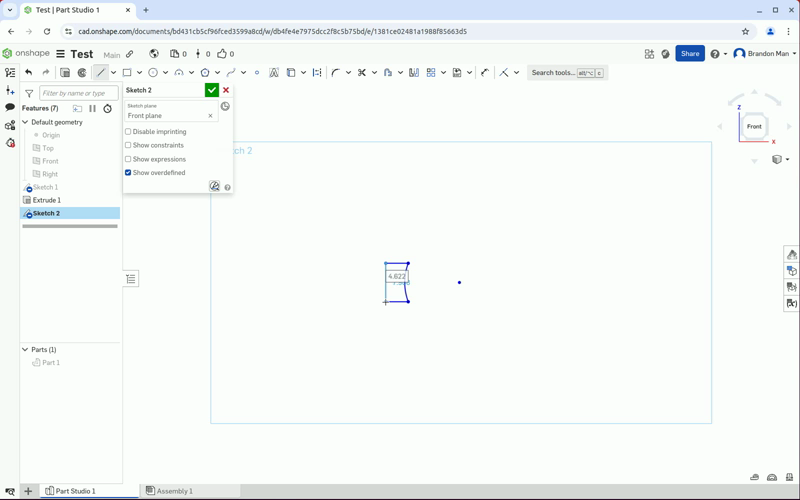
key_up(shift)
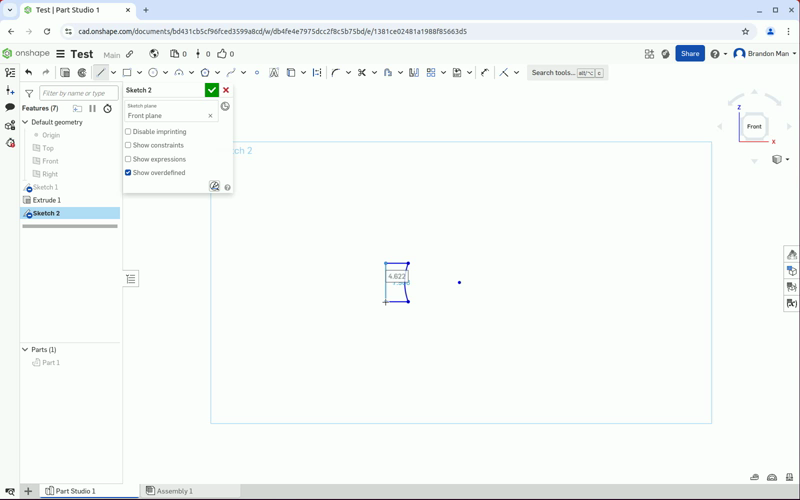
click(385, 301)
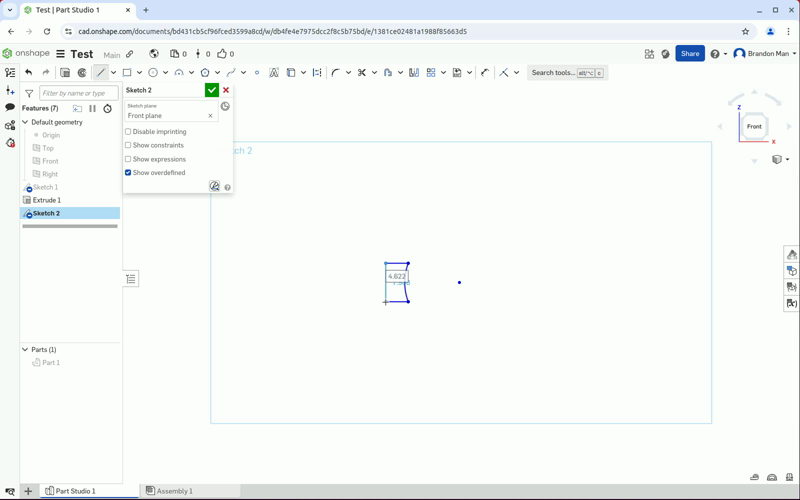
key(esc)
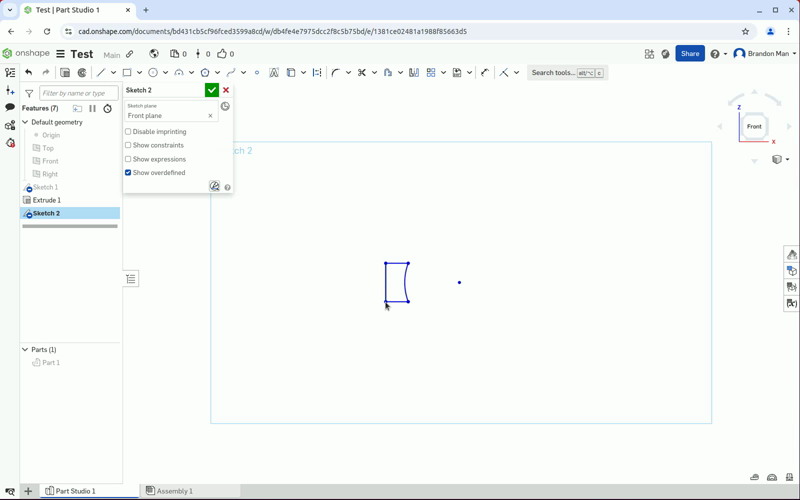
mouse_move(402, 285)
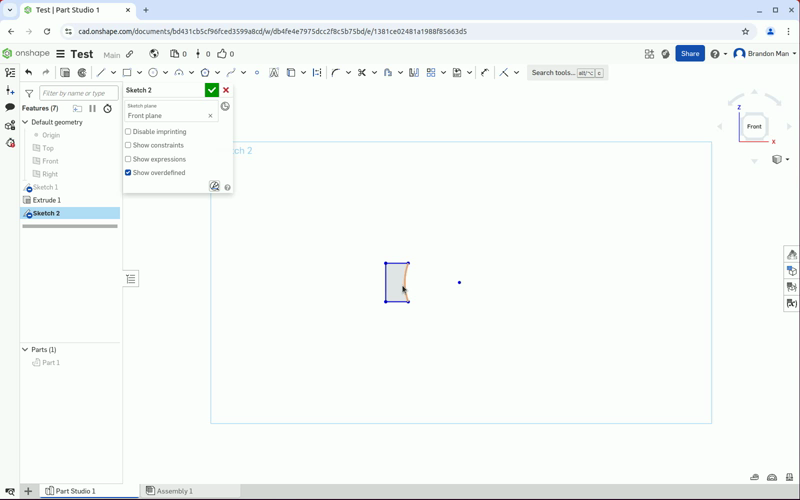
scroll(6)
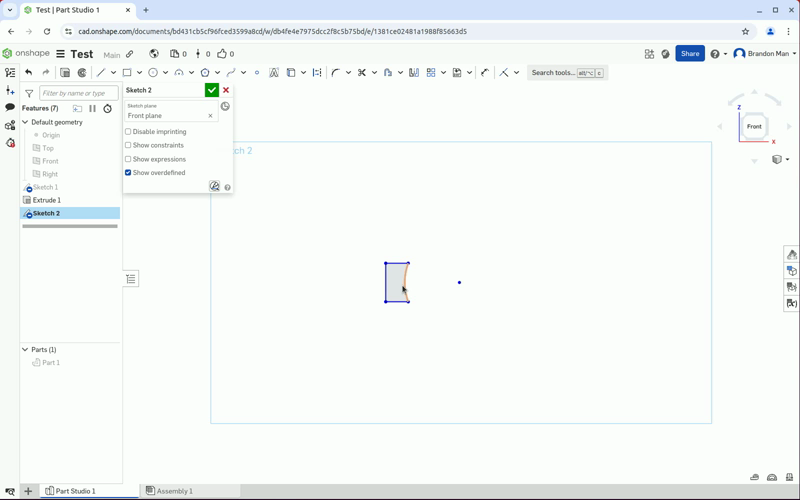
scroll(6)
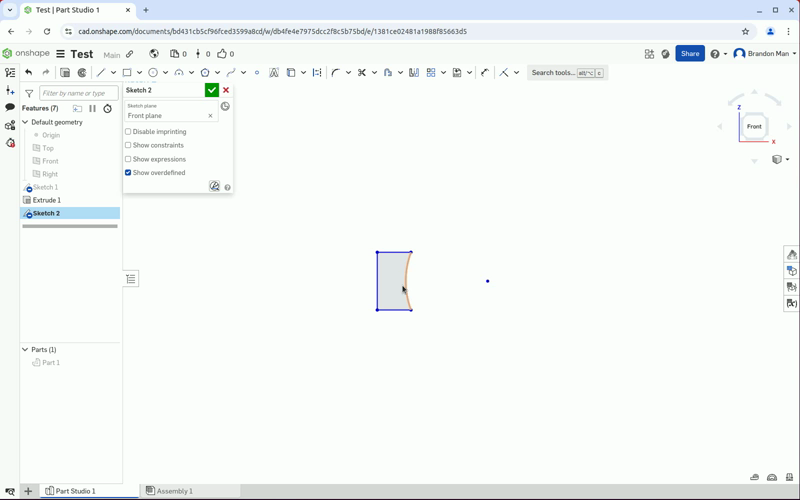
scroll(6)
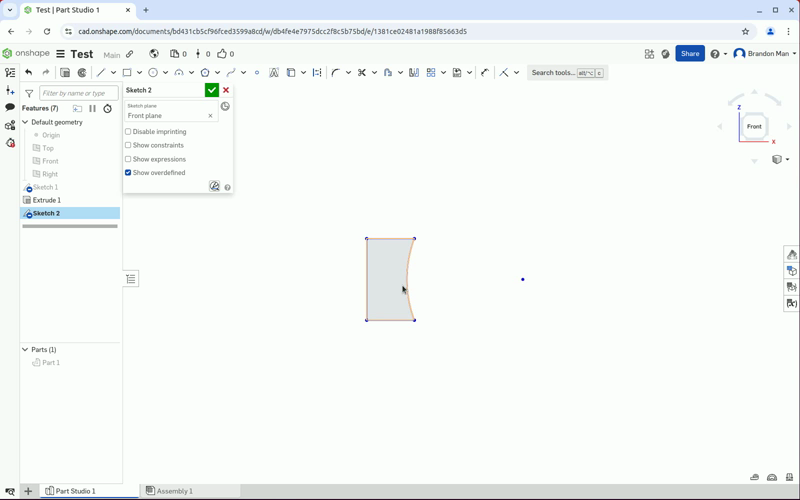
scroll(6)
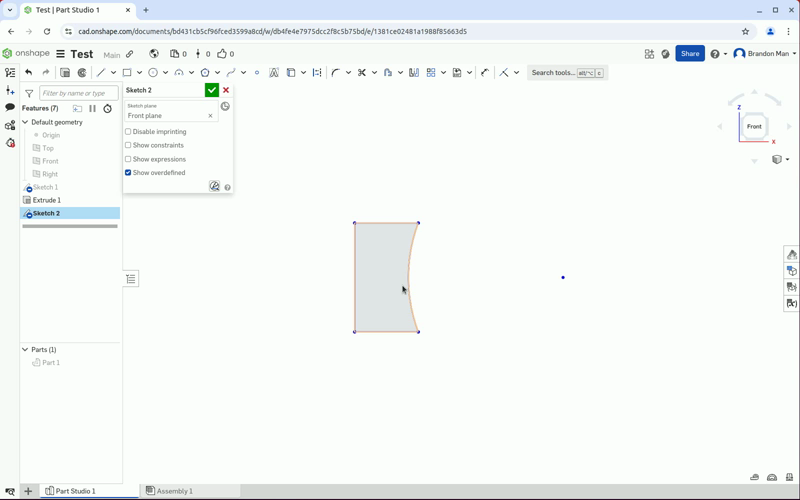
scroll(6)
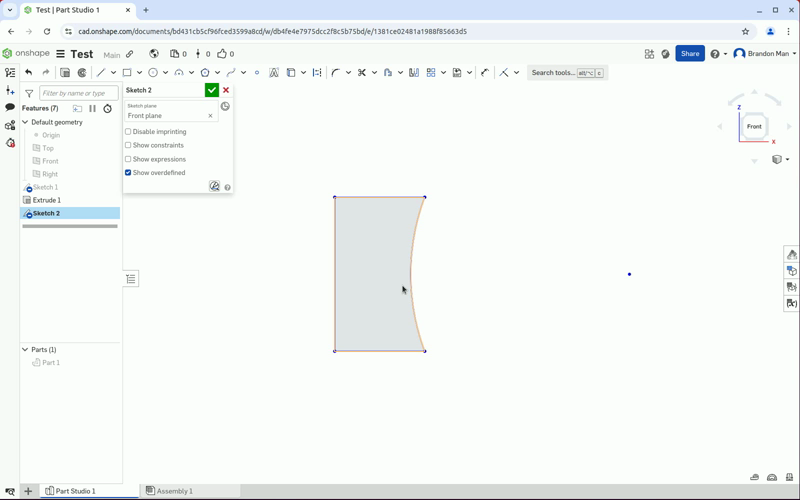
scroll(6)
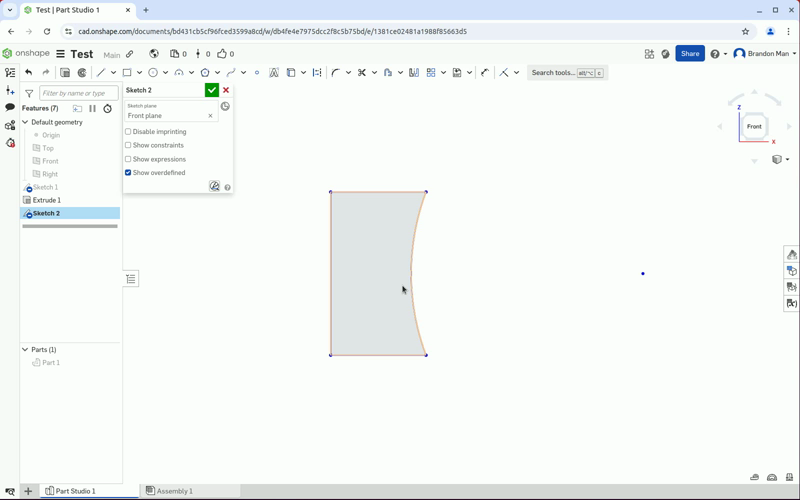
scroll(6)
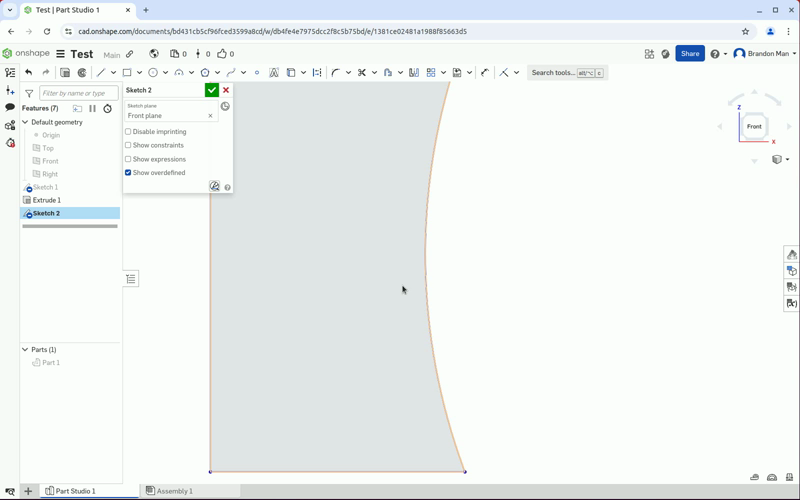
click(402, 285)
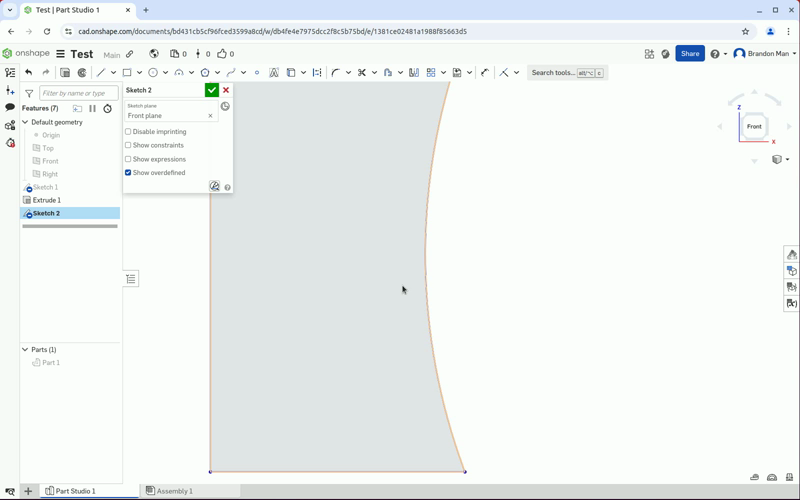
scroll(-6)
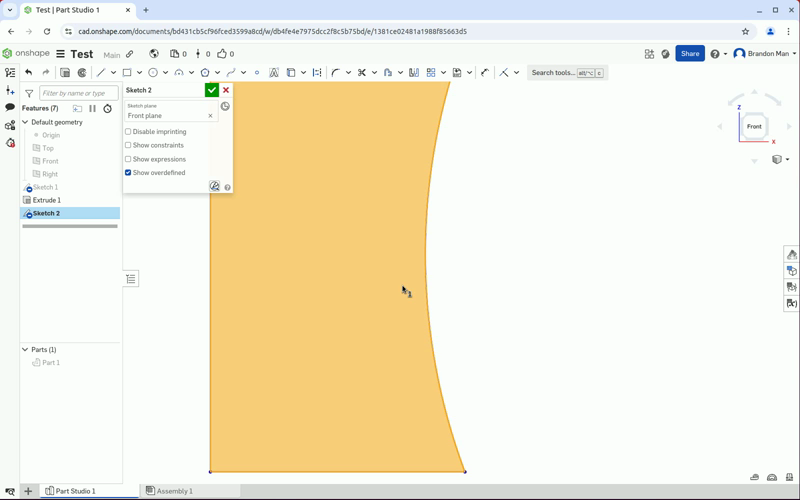
scroll(-6)
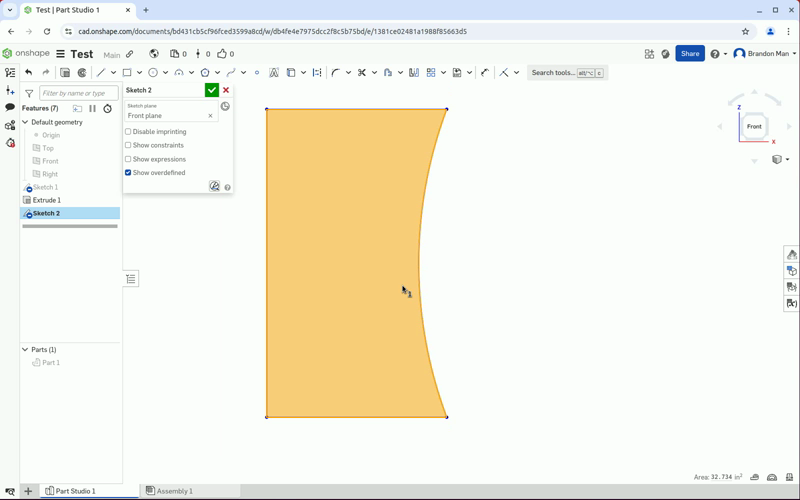
scroll(-6)
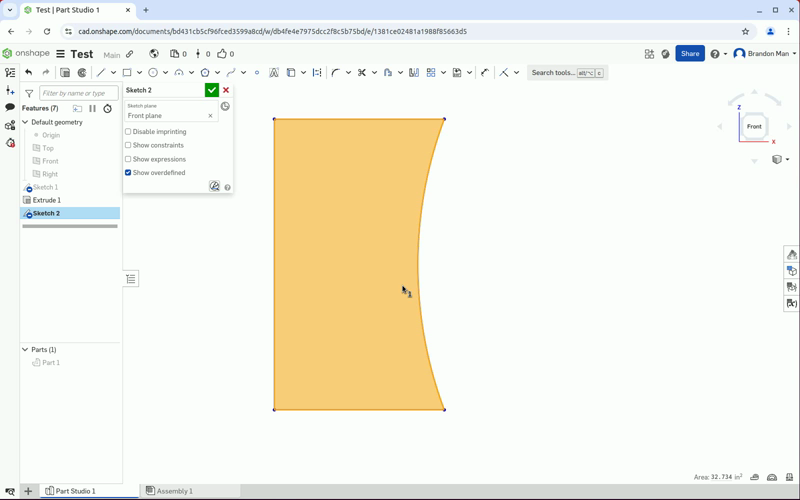
scroll(-6)
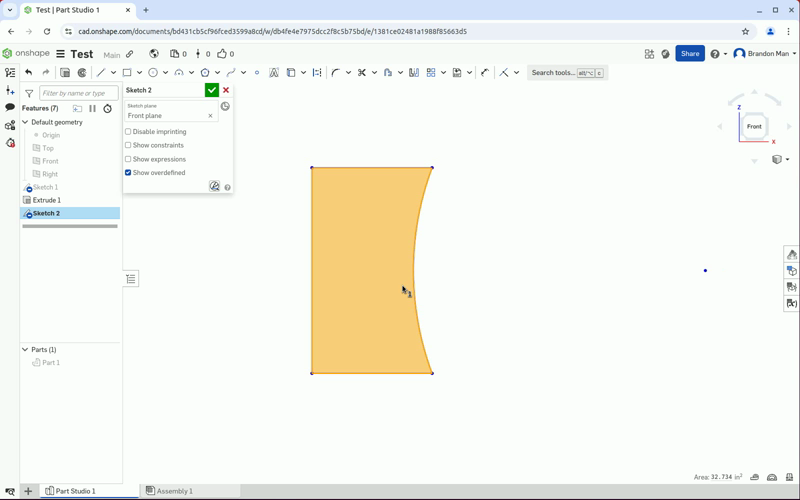
scroll(-6)
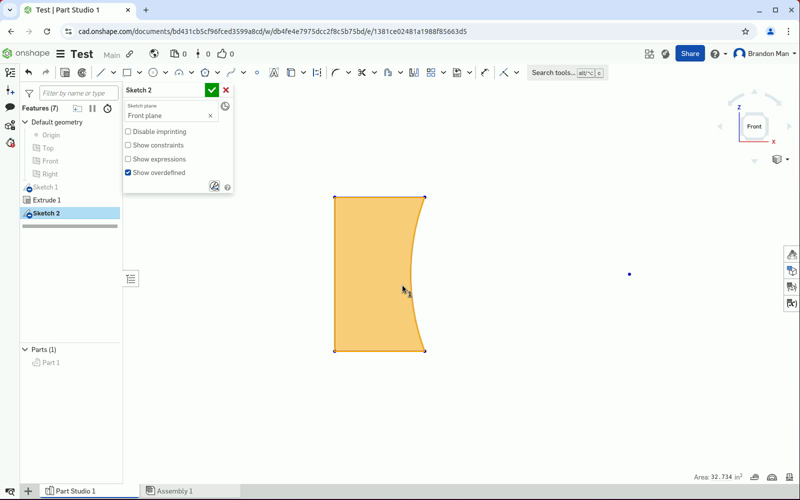
scroll(-6)
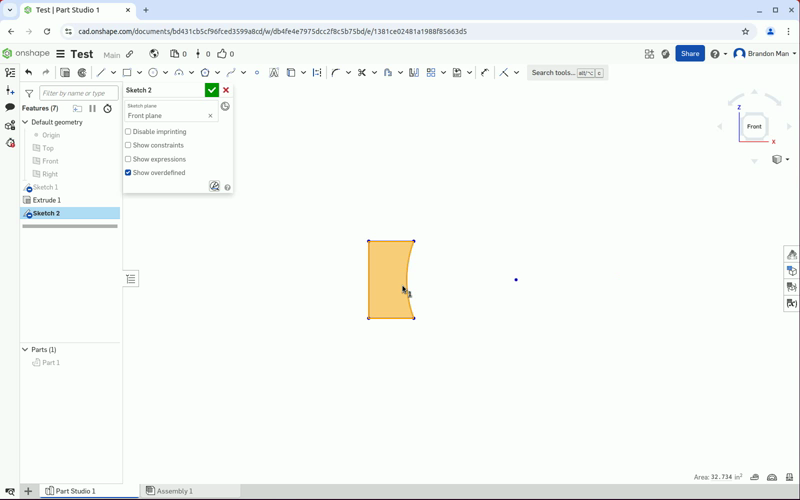
scroll(-6)
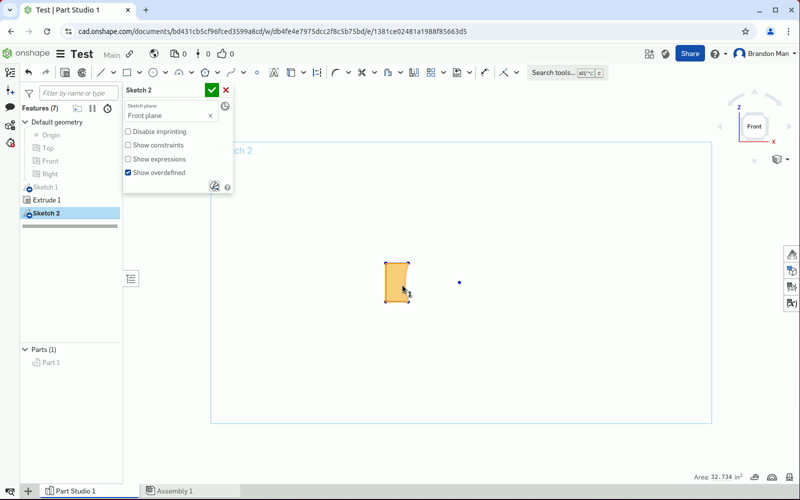
mouse_move(73, 352)
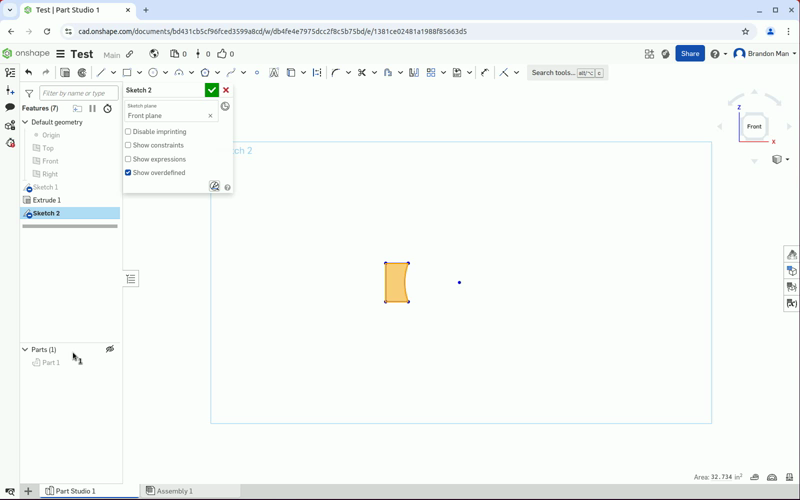
key(shift+y)
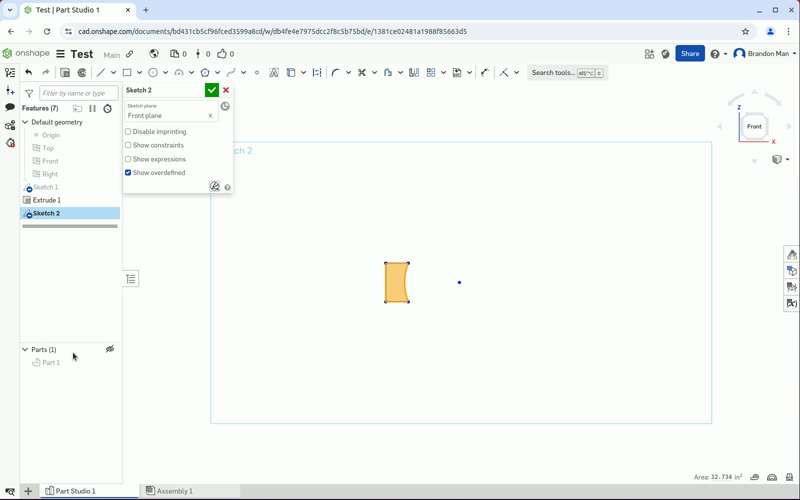
key(shift+e)
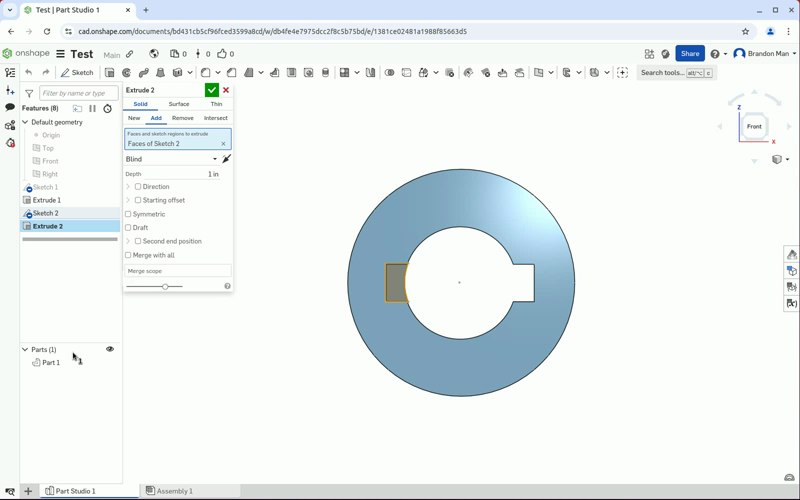
mouse_move(143, 106)
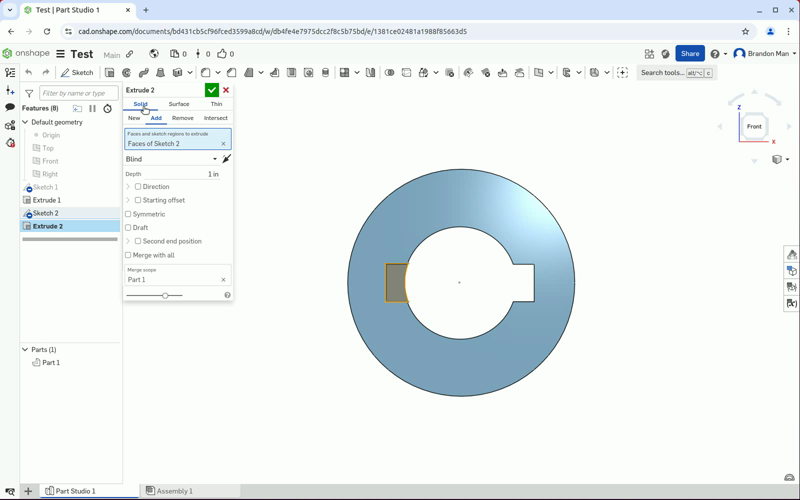
click(143, 106)
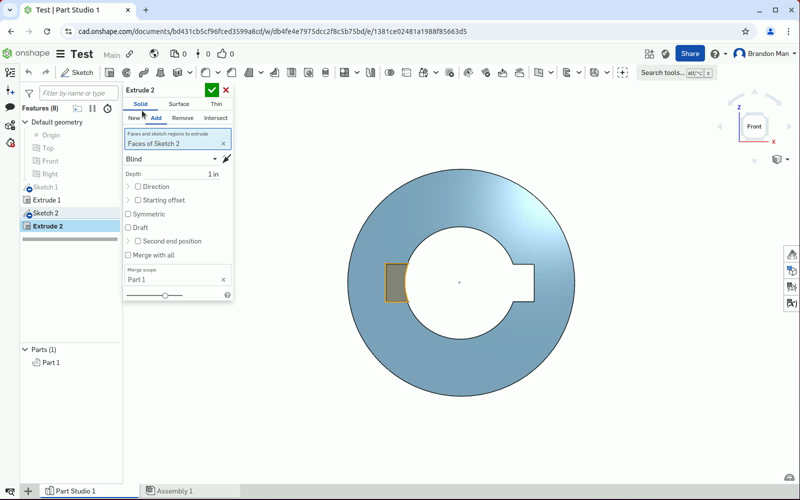
mouse_move(137, 120)
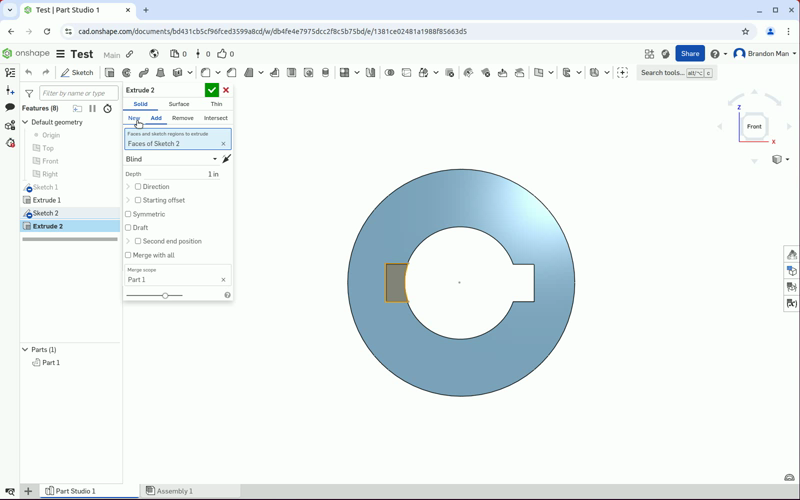
click(137, 120)
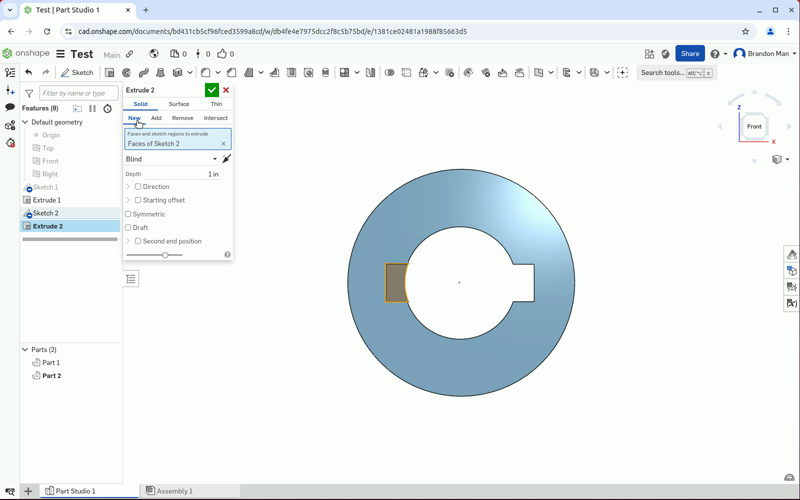
key(tab, 4)
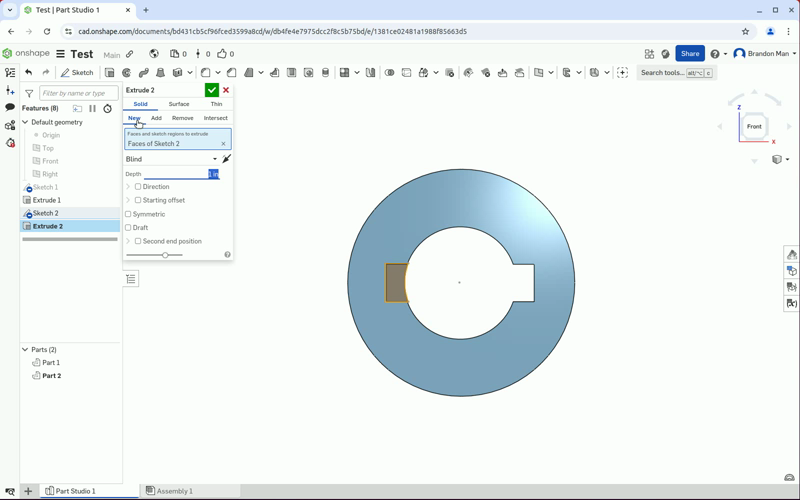
text(20.46)
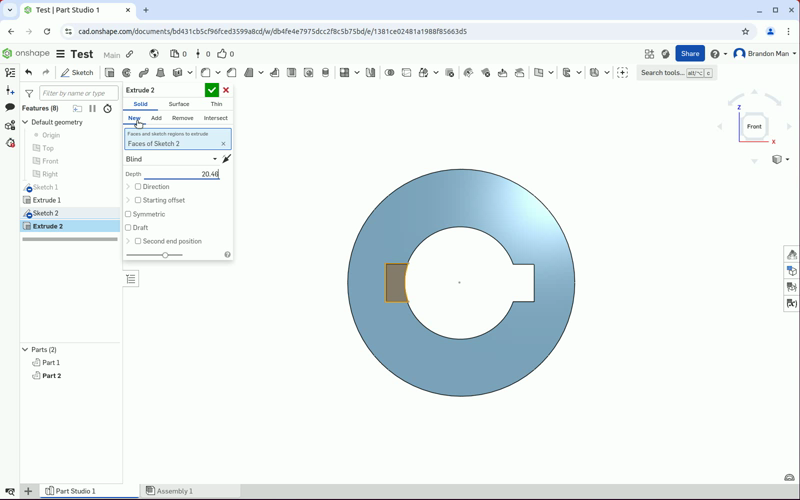
key(enter)
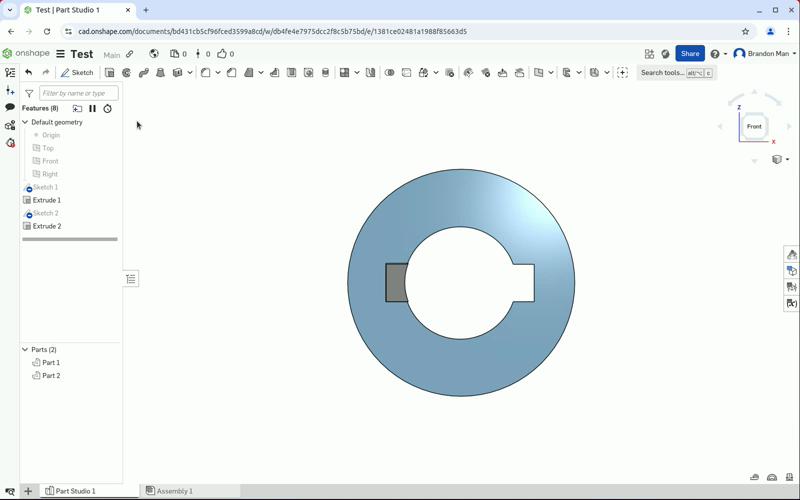
key(shift+h)
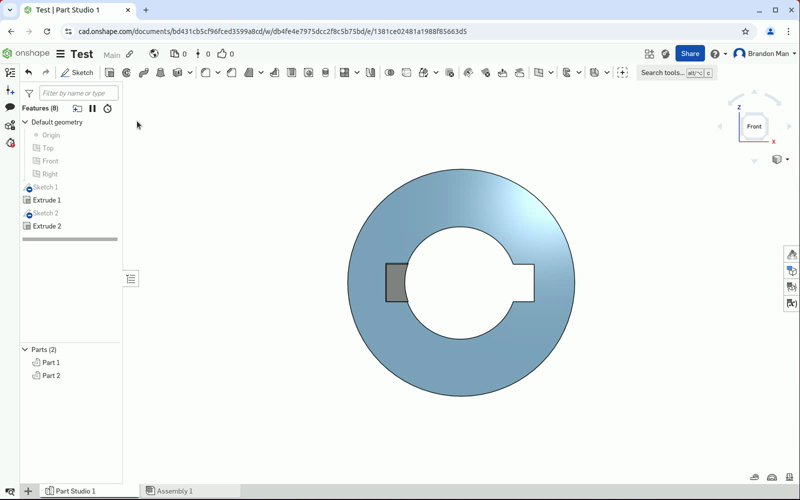
key(shift+h)
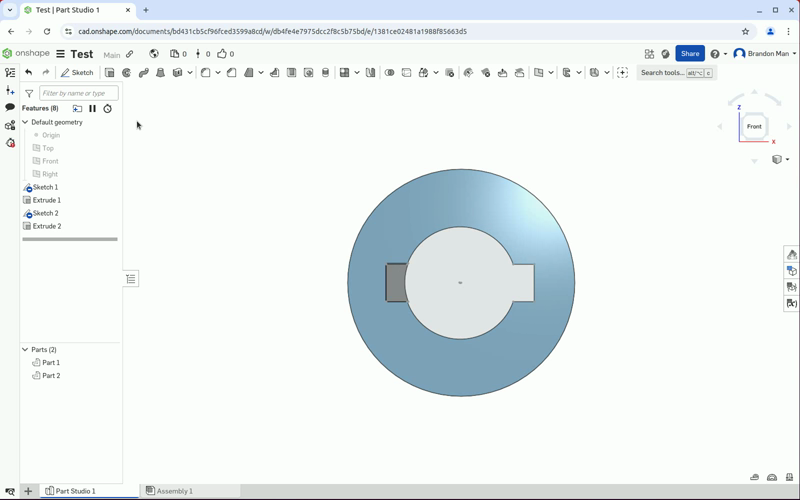
key(shift+7)
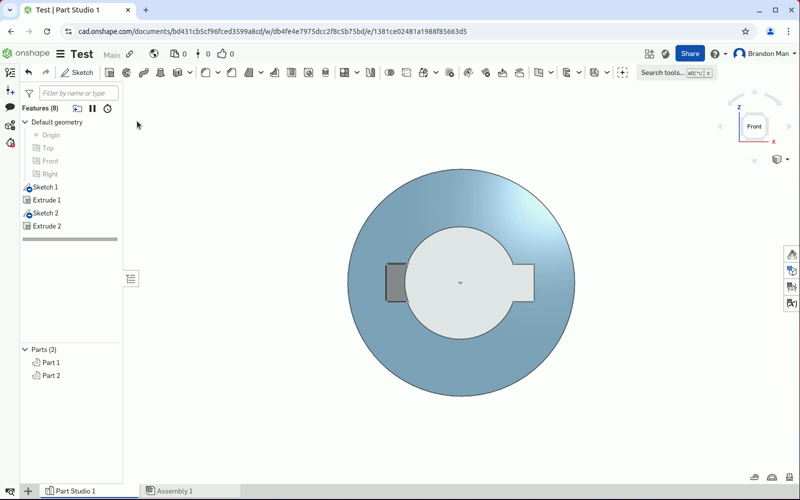
key(left, 2)
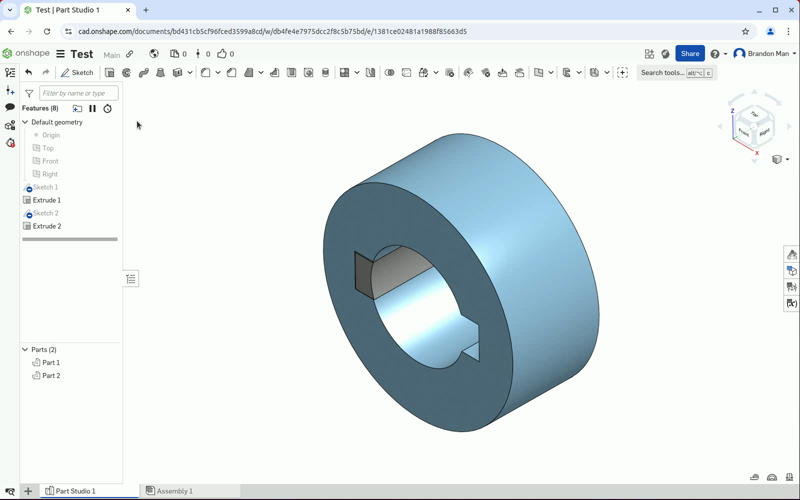
key(down, 2)
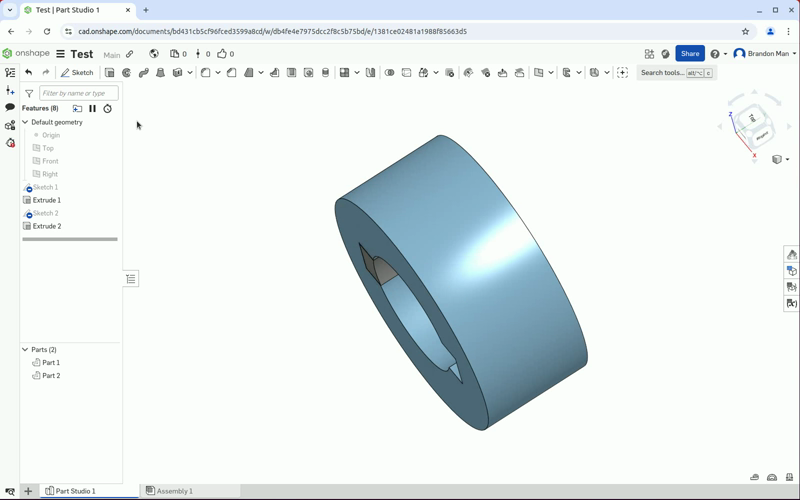
key(up, 2)
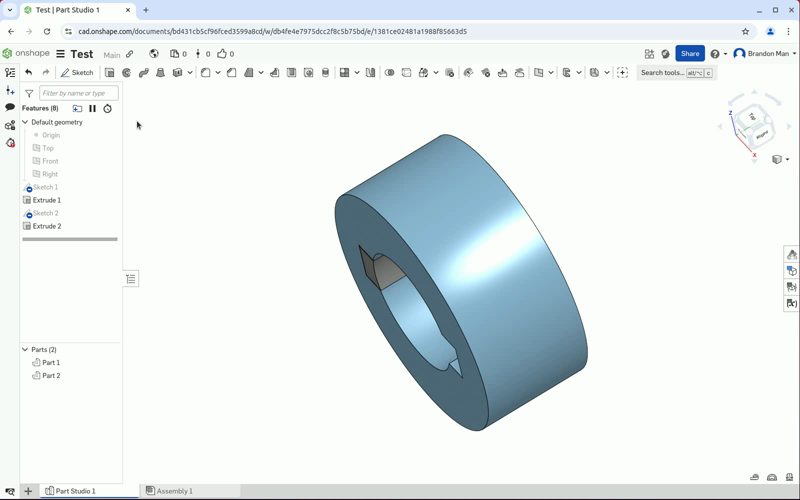
key(right, 2)
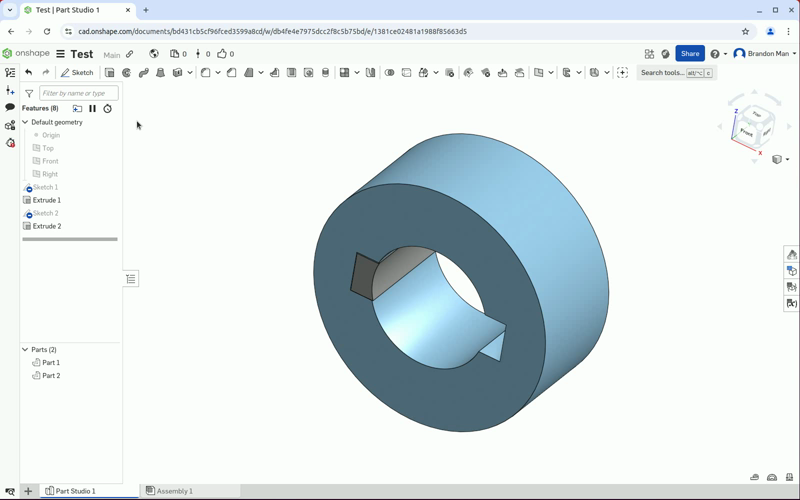
mouse_move(73, 189)
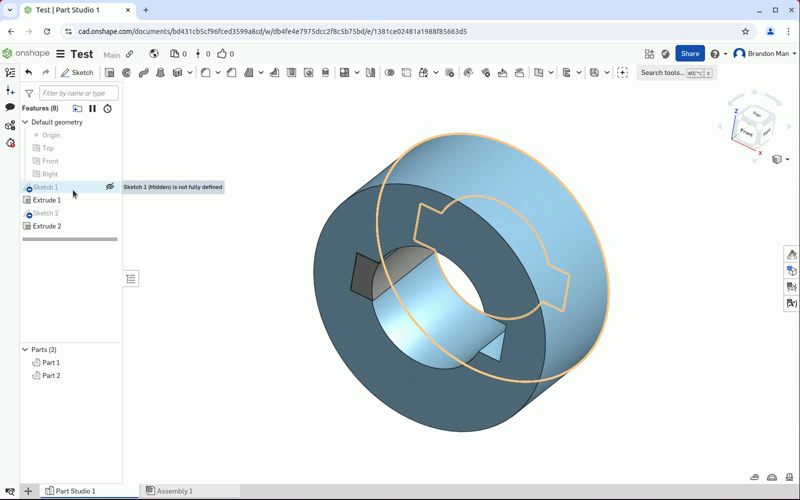
click(73, 189)